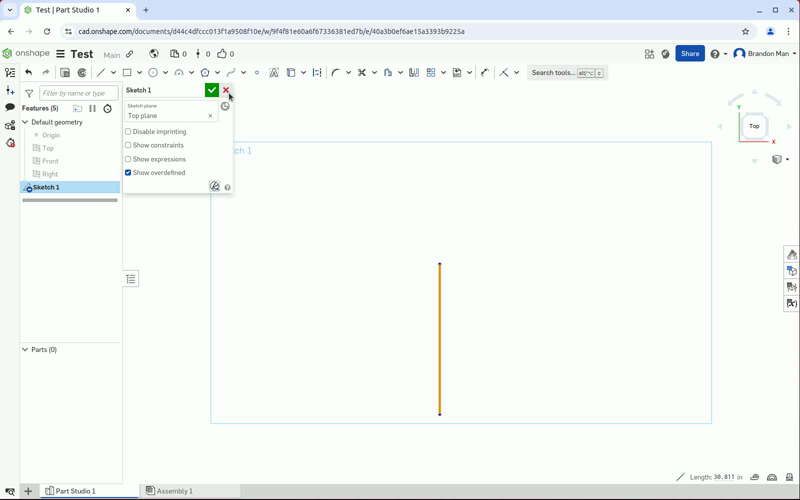
key(shift+h)
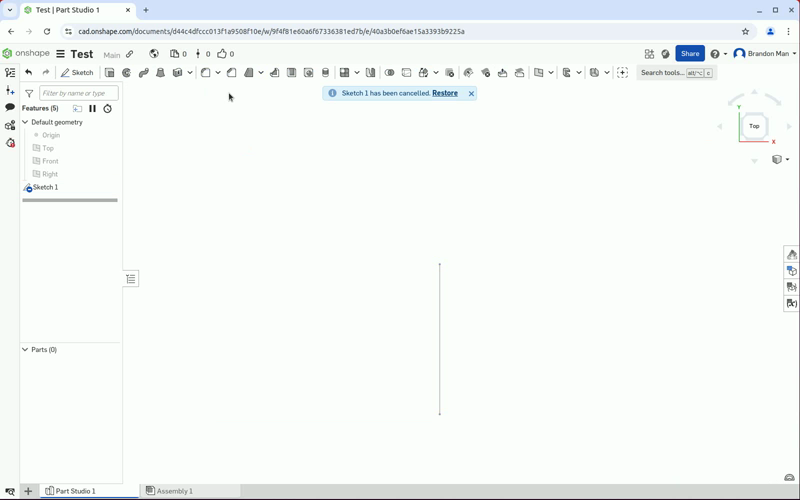
key(shift+s)
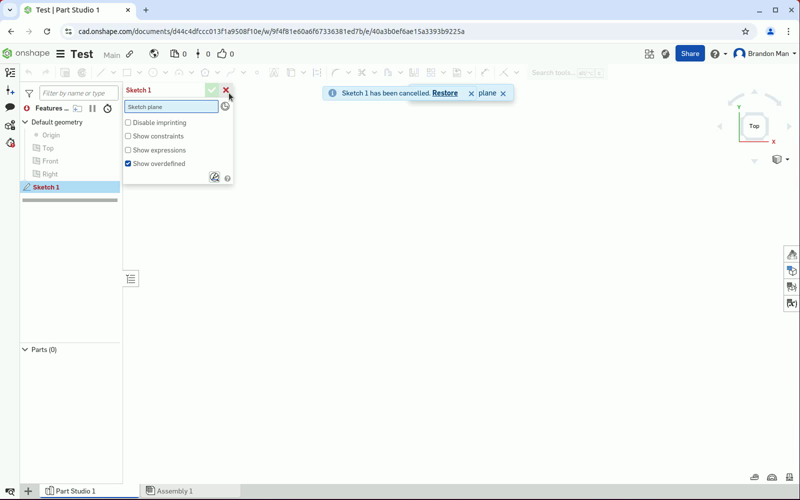
mouse_move(73, 150)
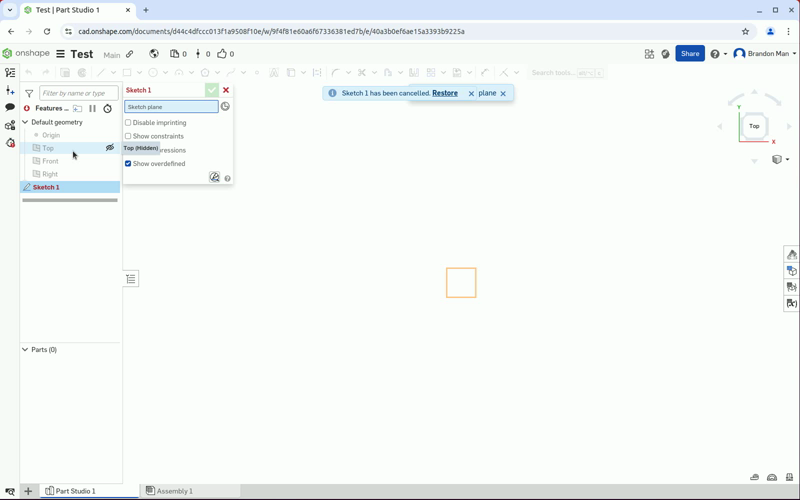
click(73, 150)
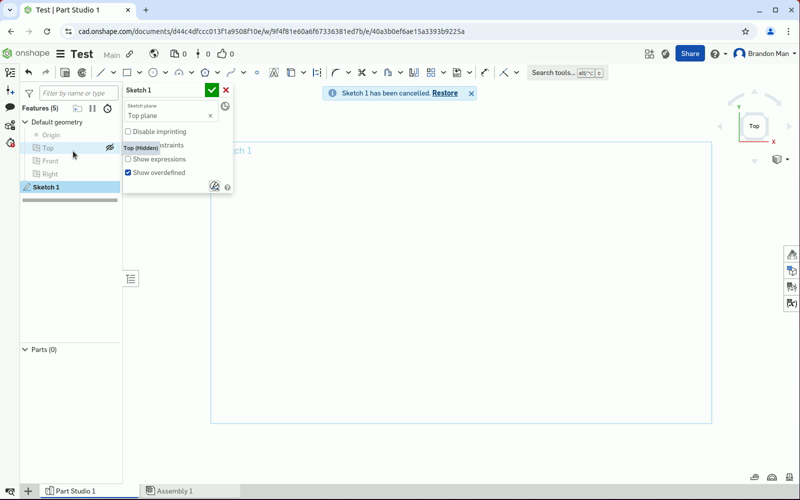
mouse_move(73, 352)
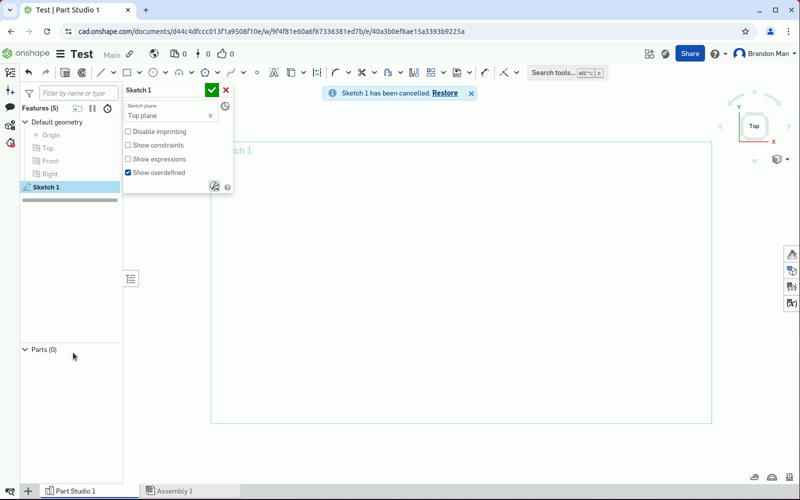
key(y)
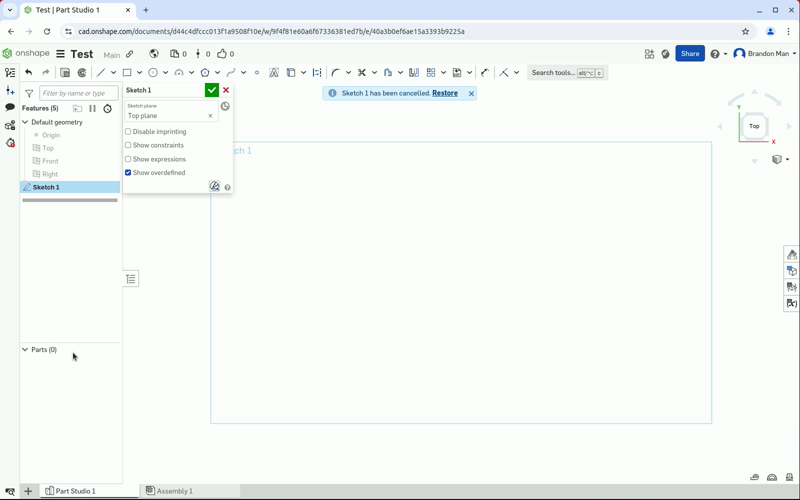
key(l)
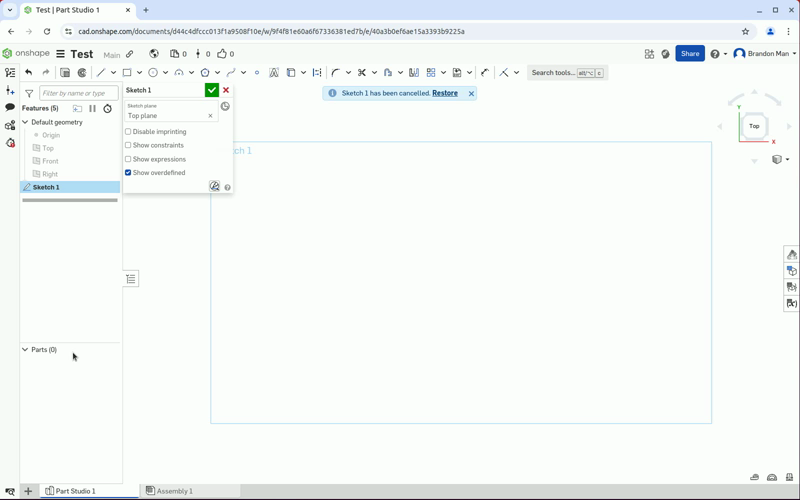
key_down(shift)
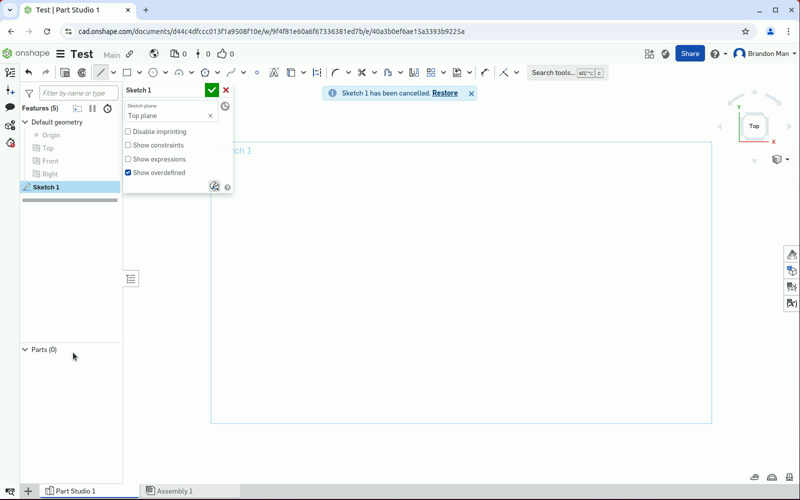
mouse_move(420, 328)
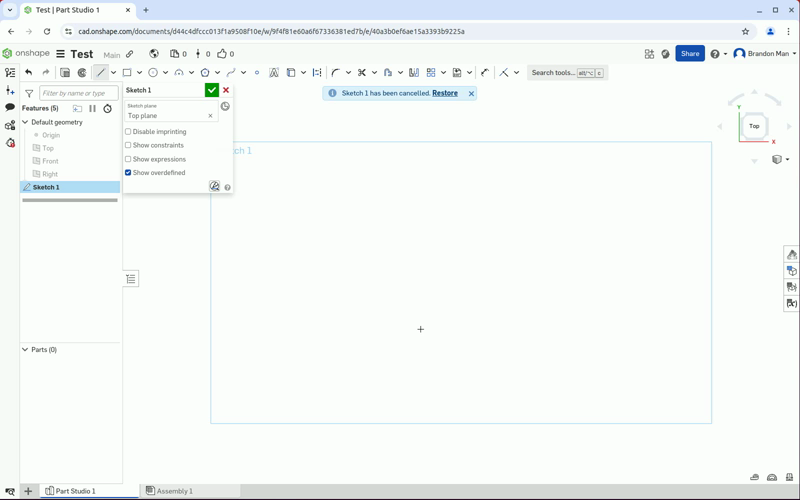
click(420, 328)
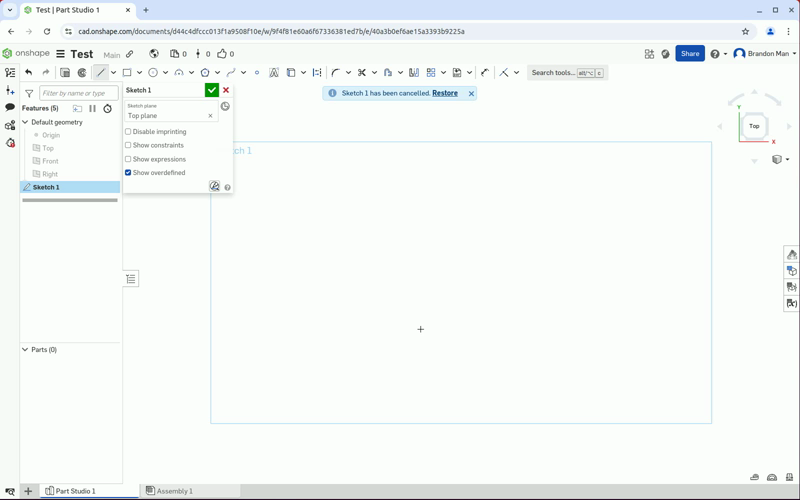
key_up(shift)
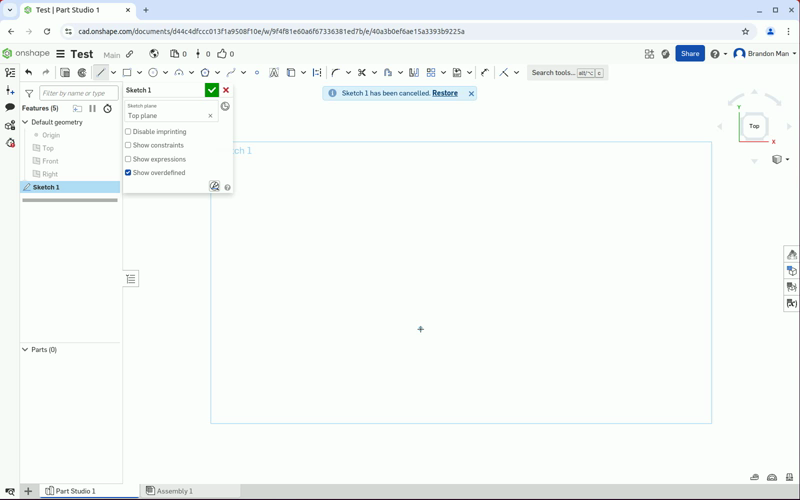
key_down(shift)
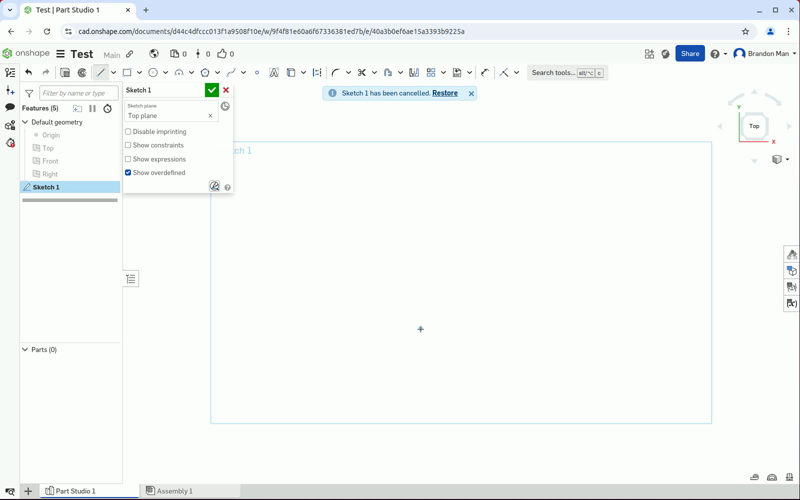
mouse_move(500, 328)
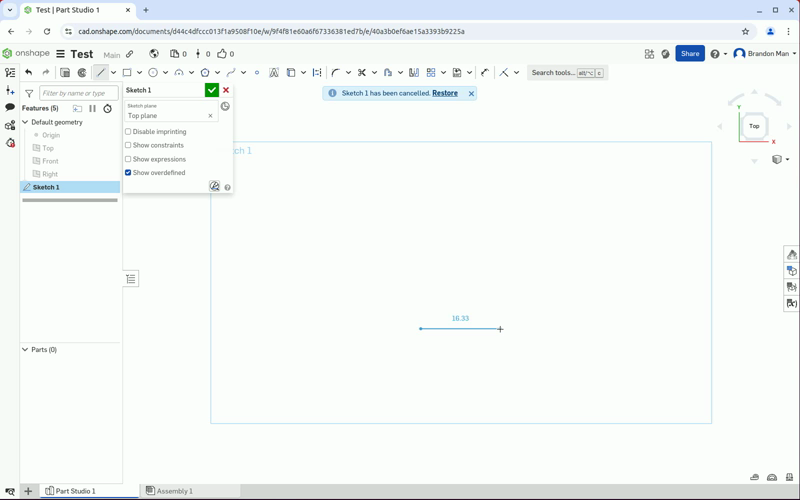
click(500, 328)
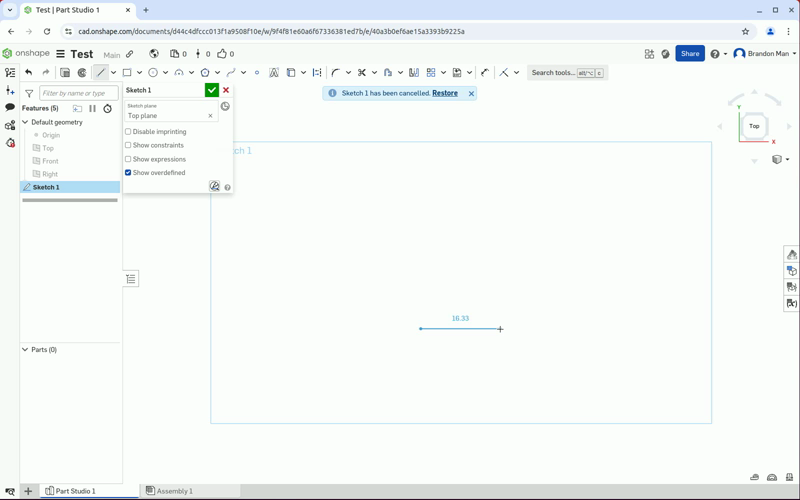
key_up(shift)
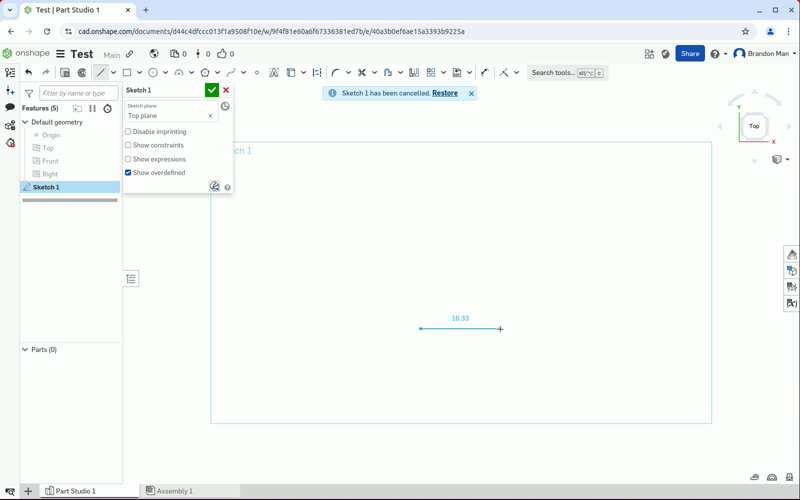
key_down(shift)
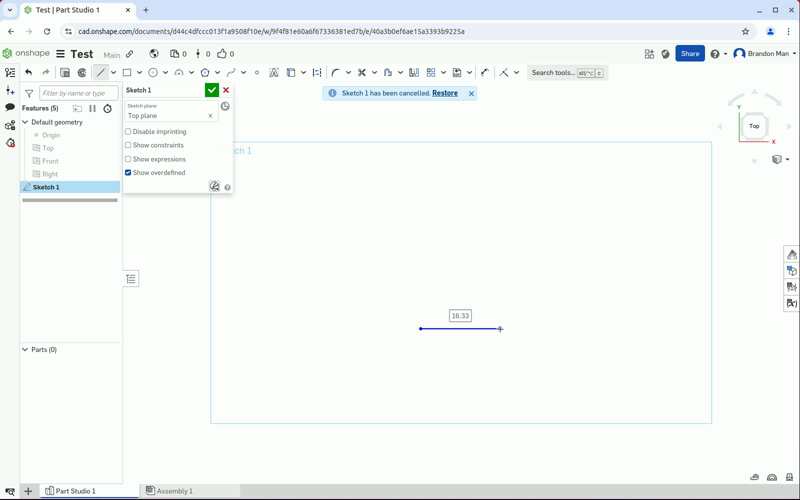
mouse_move(500, 235)
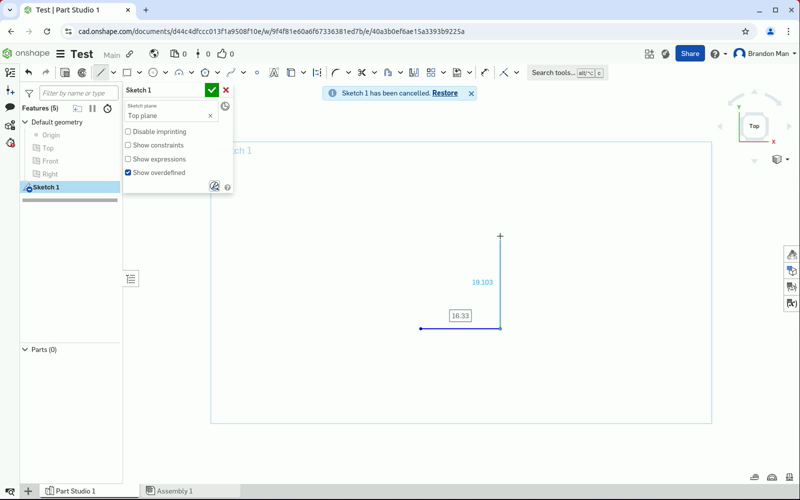
click(500, 235)
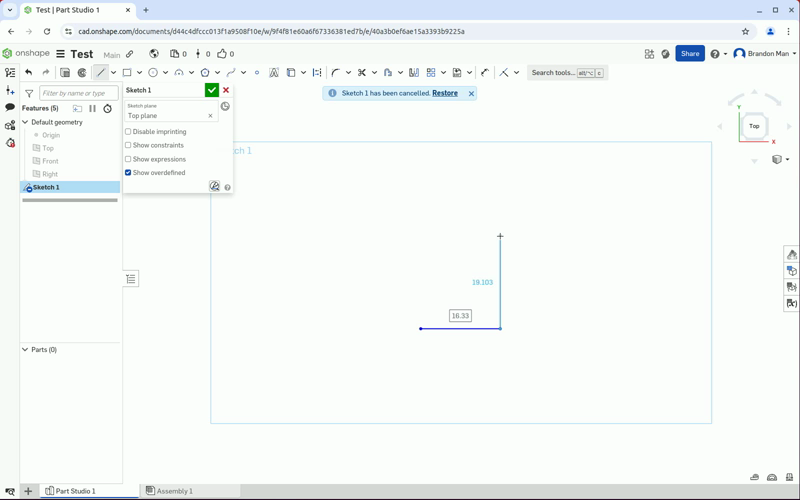
key_up(shift)
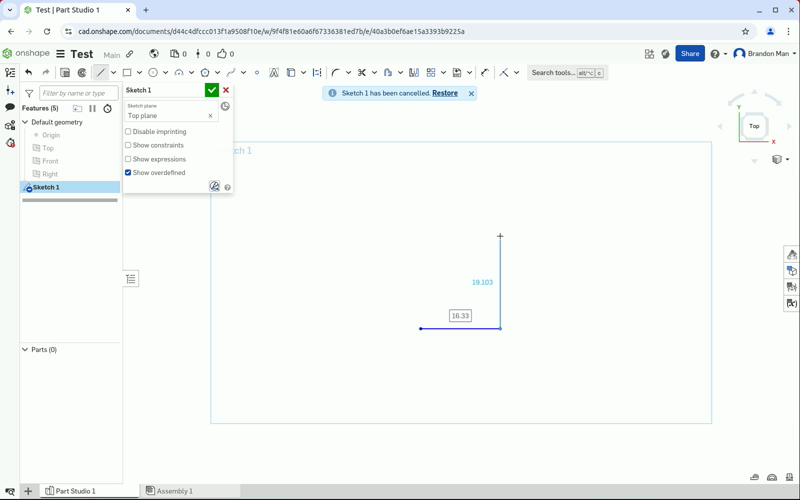
key_down(shift)
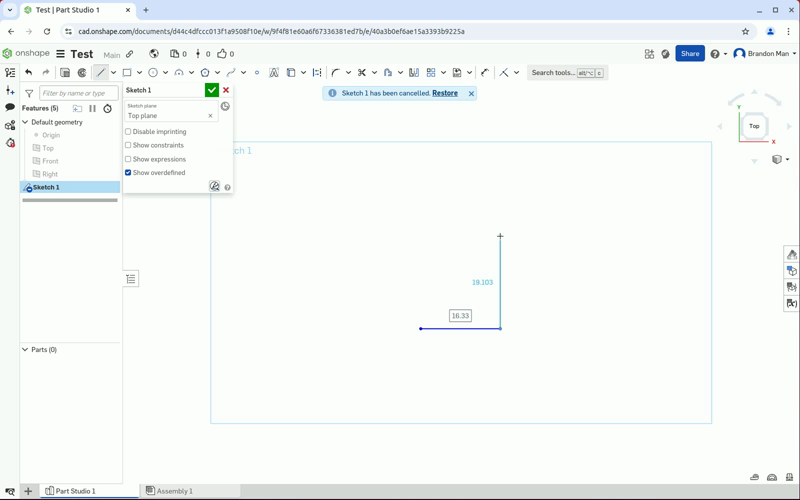
mouse_move(420, 235)
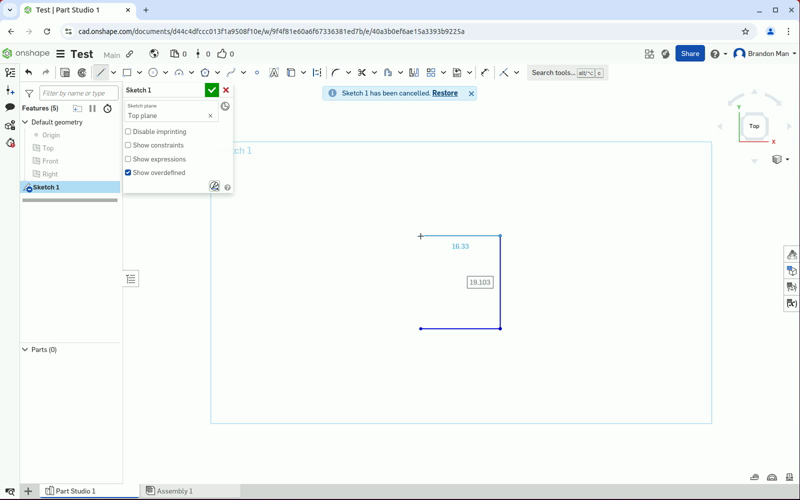
click(420, 235)
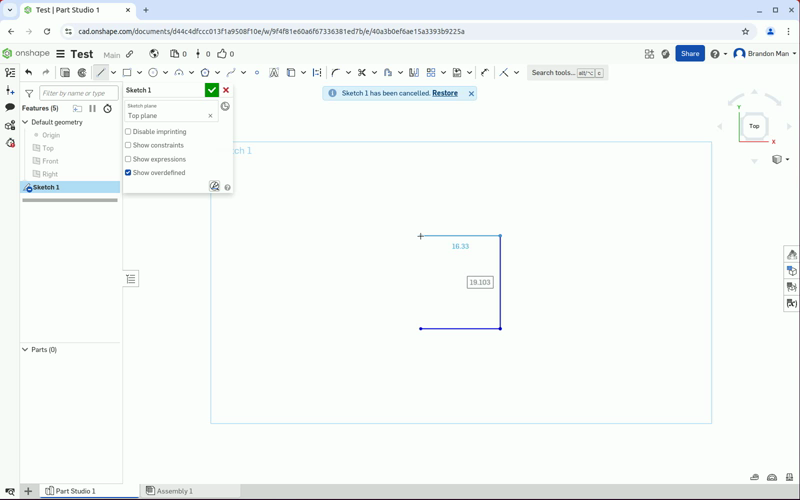
key_up(shift)
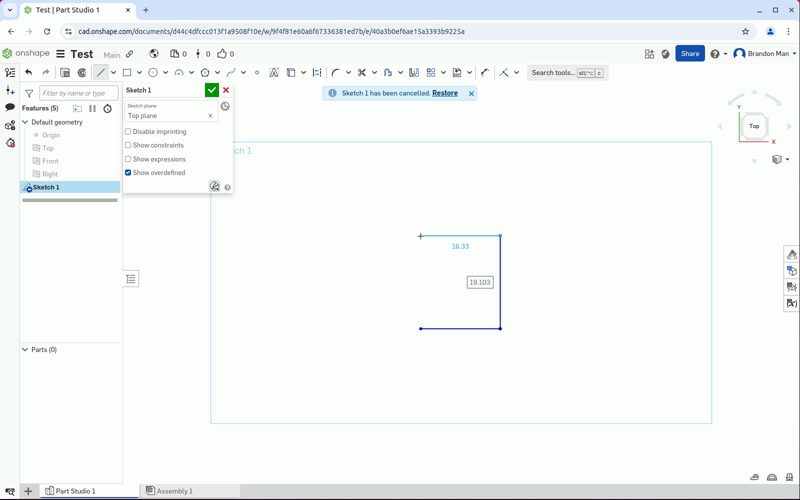
key_down(shift)
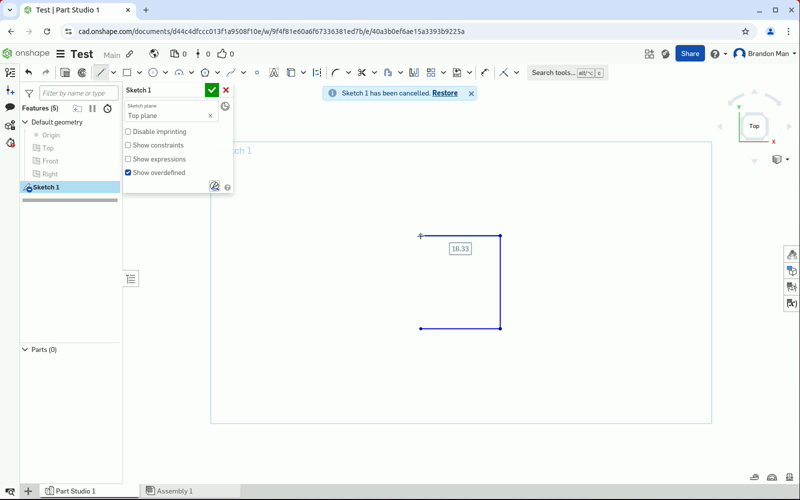
mouse_move(420, 328)
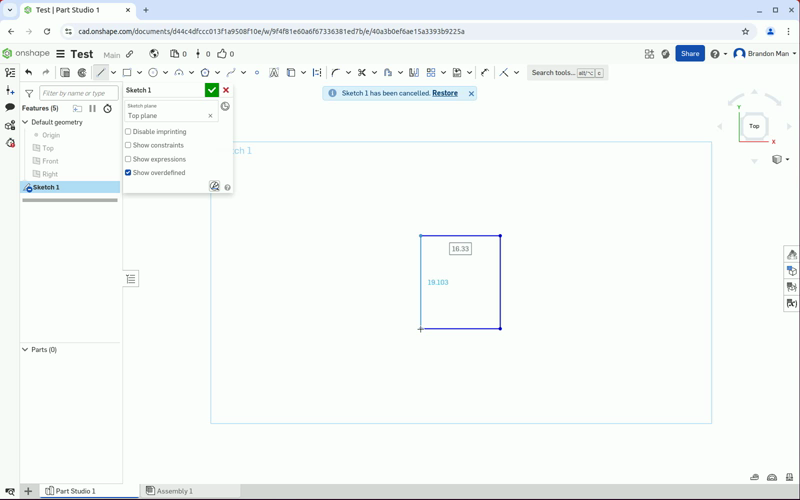
key_up(shift)
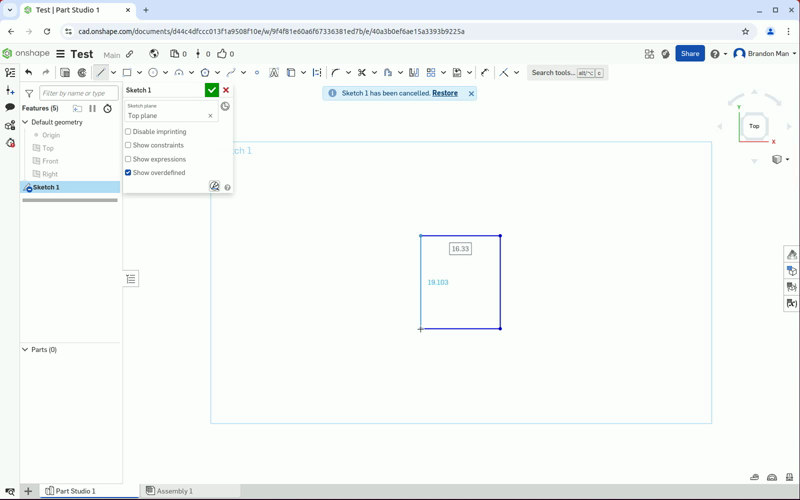
click(420, 328)
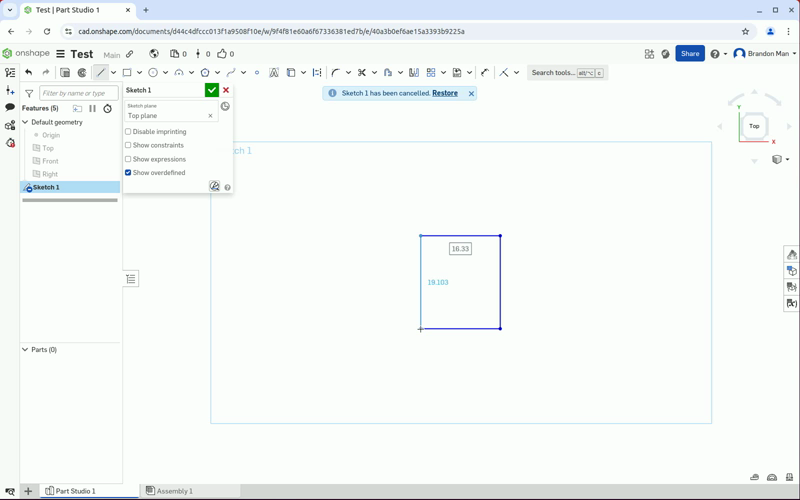
key(esc)
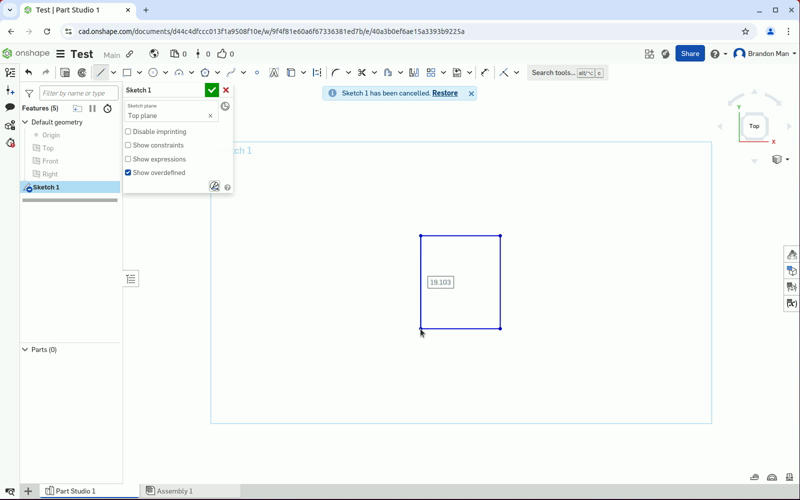
mouse_move(457, 287)
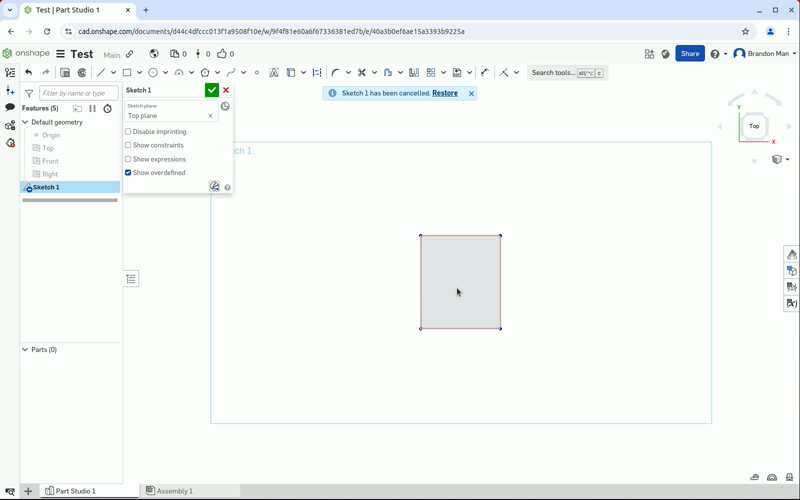
click(457, 287)
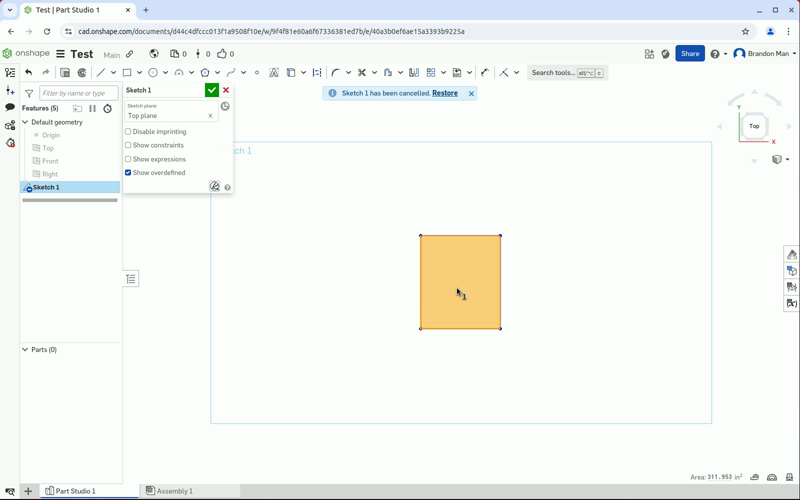
mouse_move(73, 352)
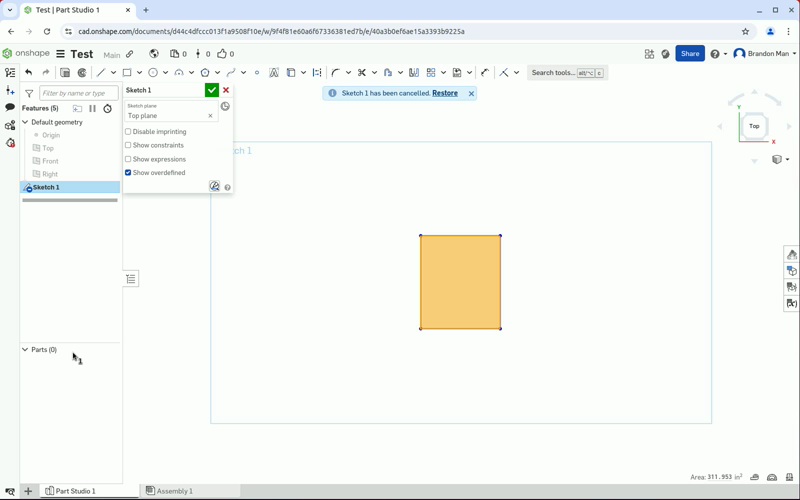
key(shift+y)
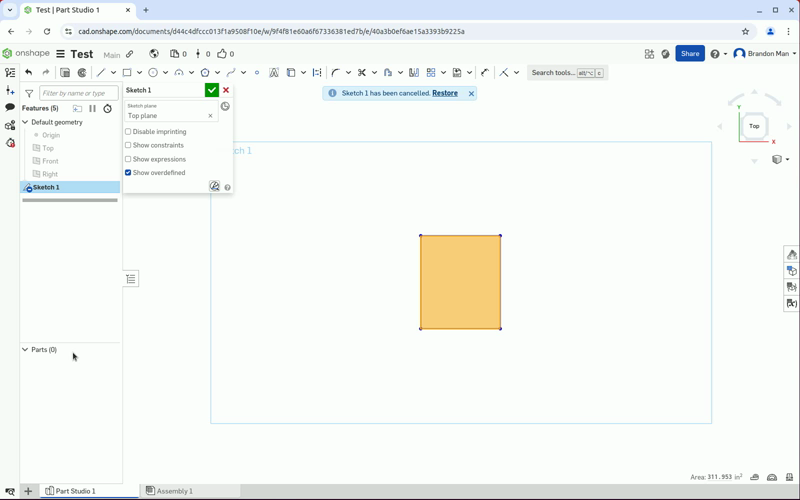
key(shift+e)
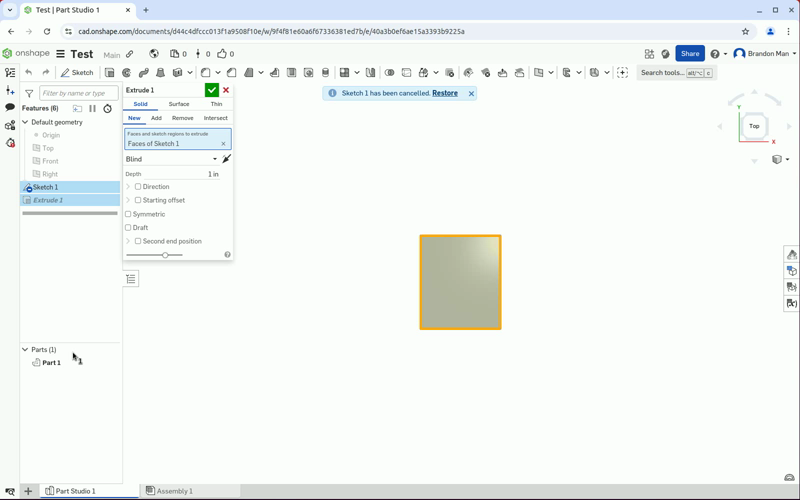
mouse_move(143, 106)
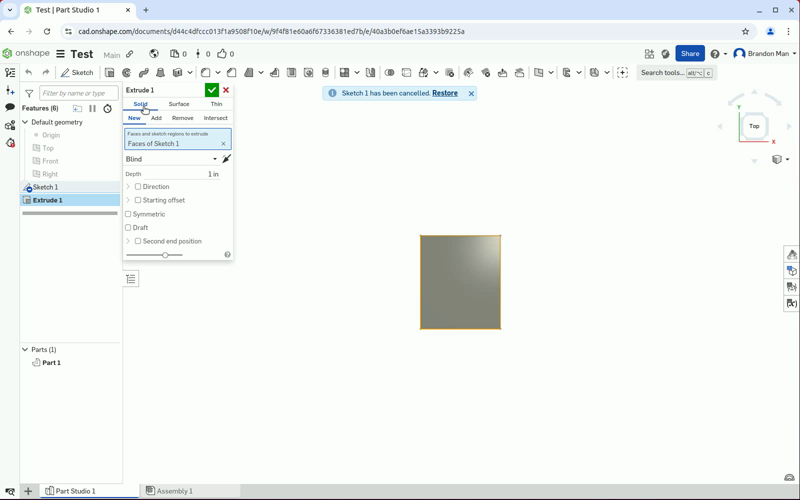
click(143, 106)
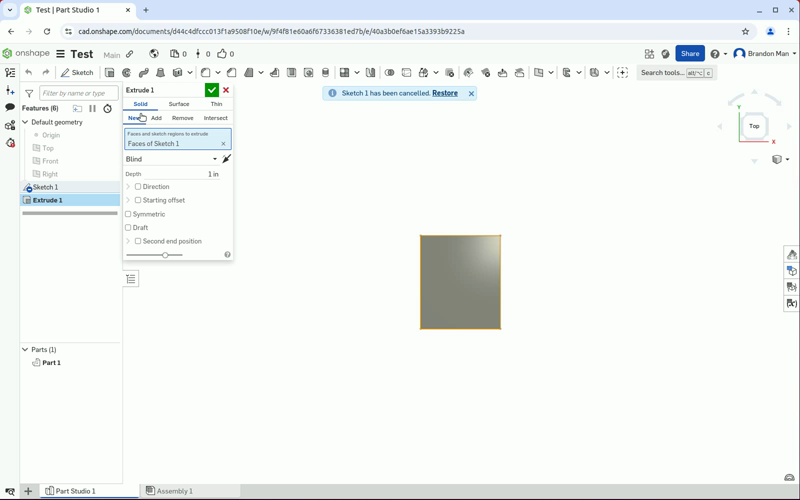
mouse_move(137, 120)
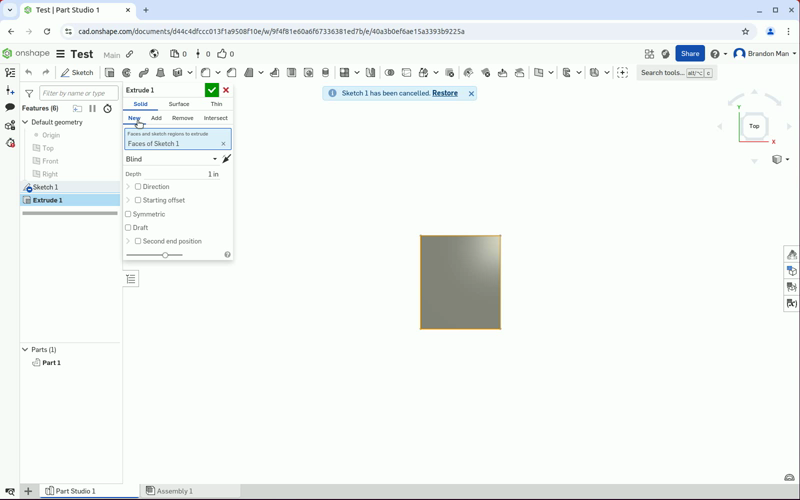
click(137, 120)
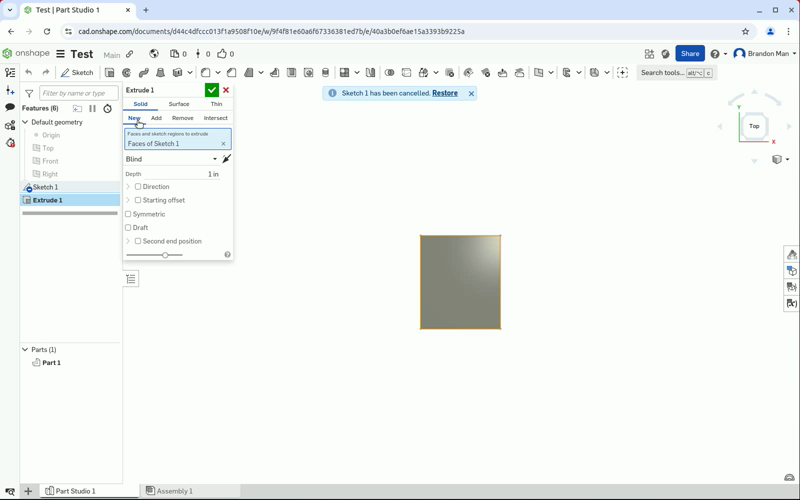
key(tab, 4)
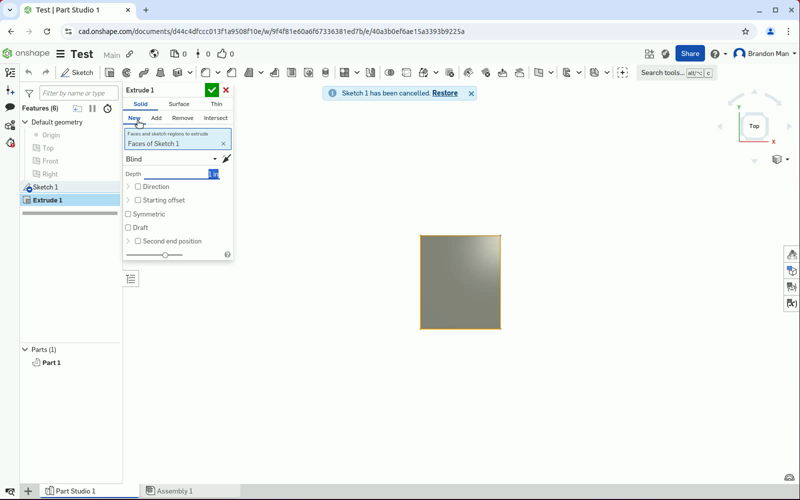
text(-23.108)
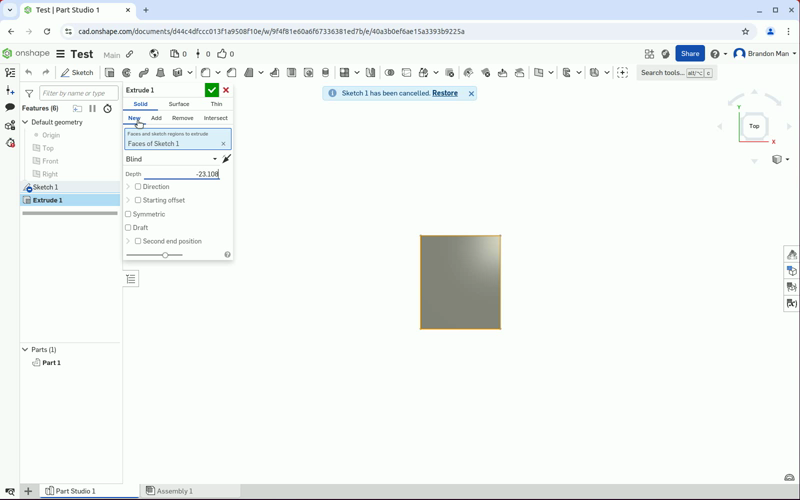
key(enter)
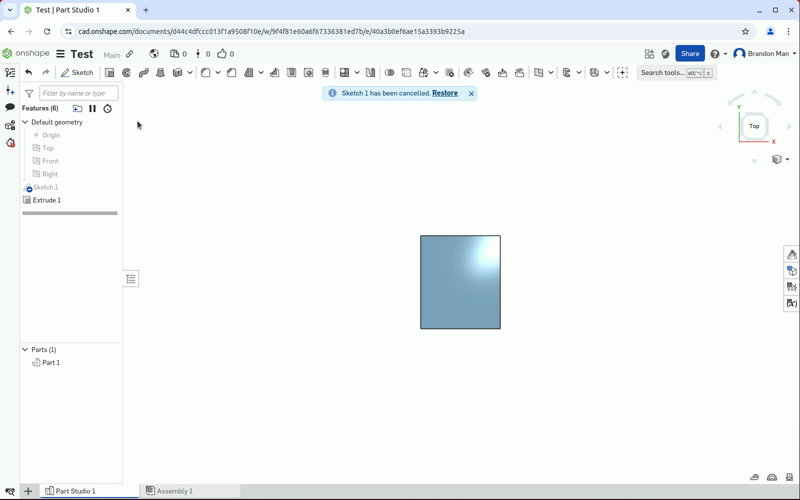
key(shift+h)
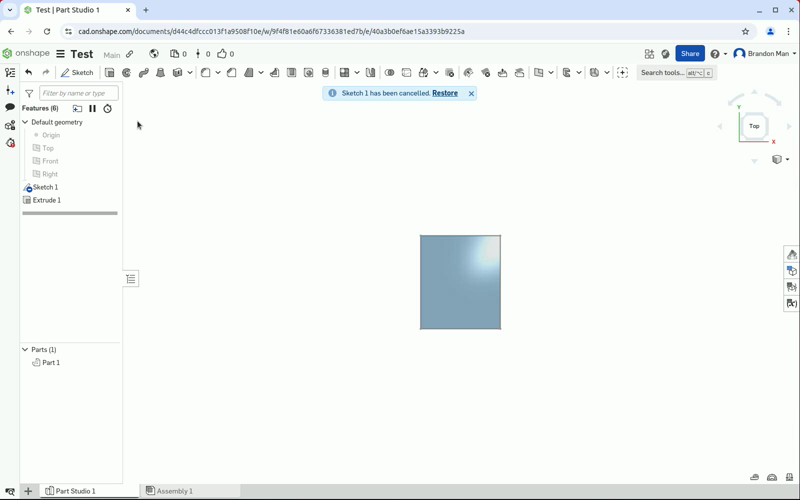
key(shift+h)
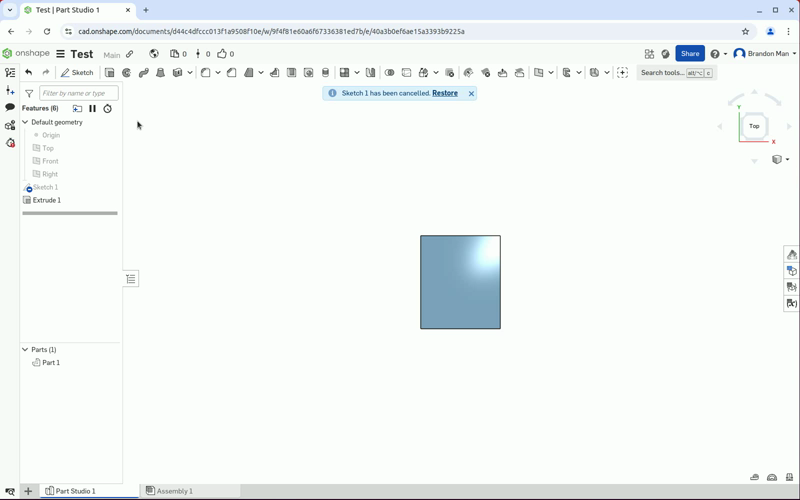
mouse_move(73, 189)
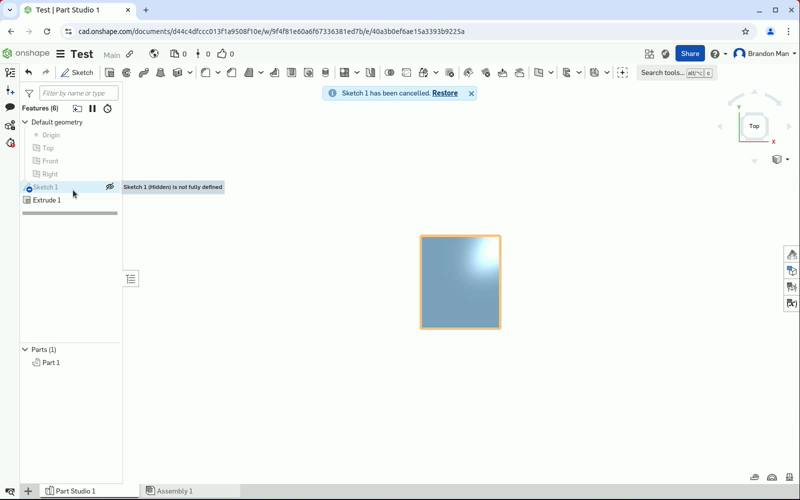
click(73, 189)
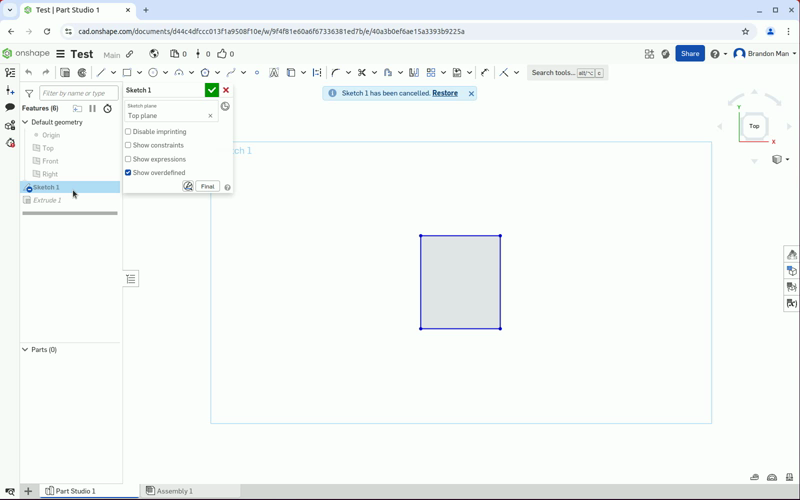
mouse_move(229, 92)
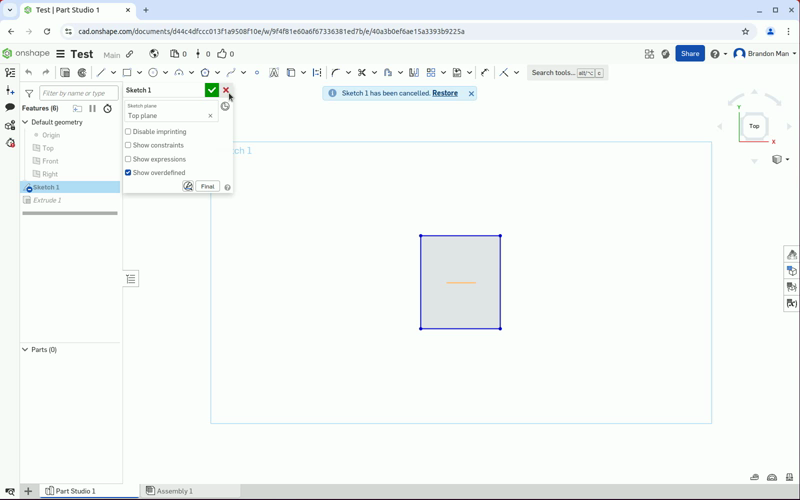
click(229, 92)
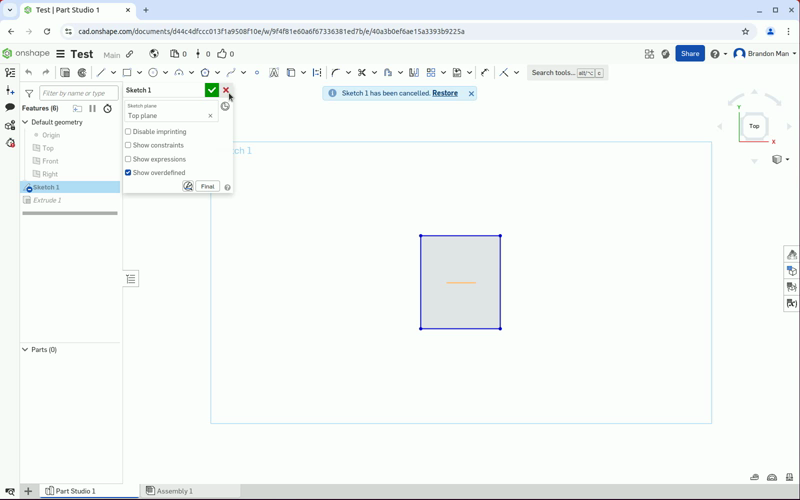
key(shift+s)
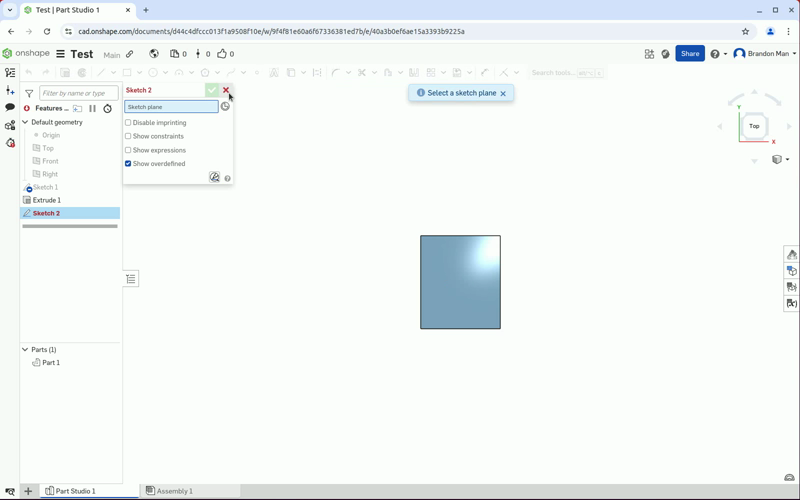
mouse_move(73, 150)
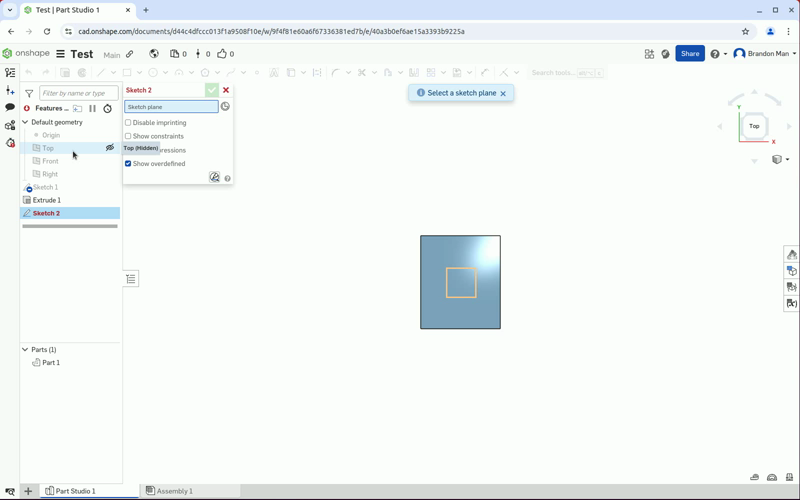
click(73, 150)
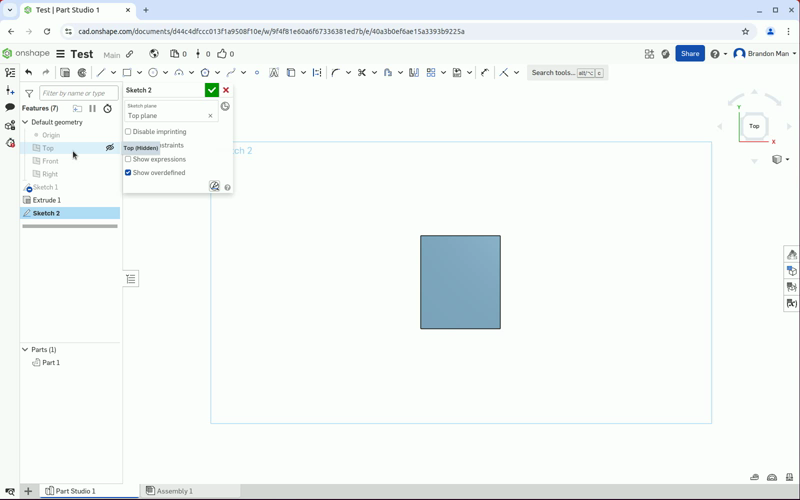
mouse_move(73, 352)
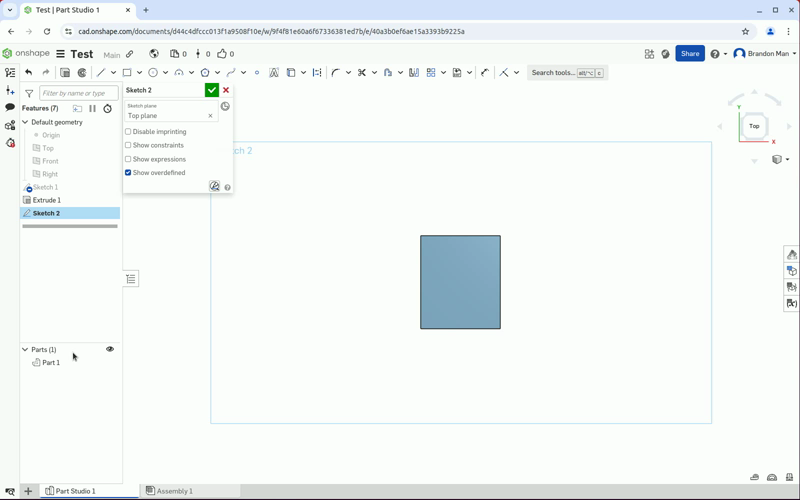
key(y)
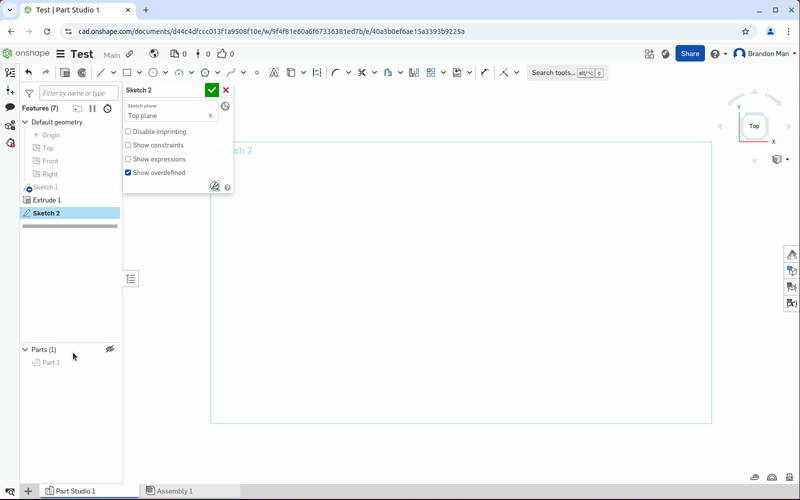
key(l)
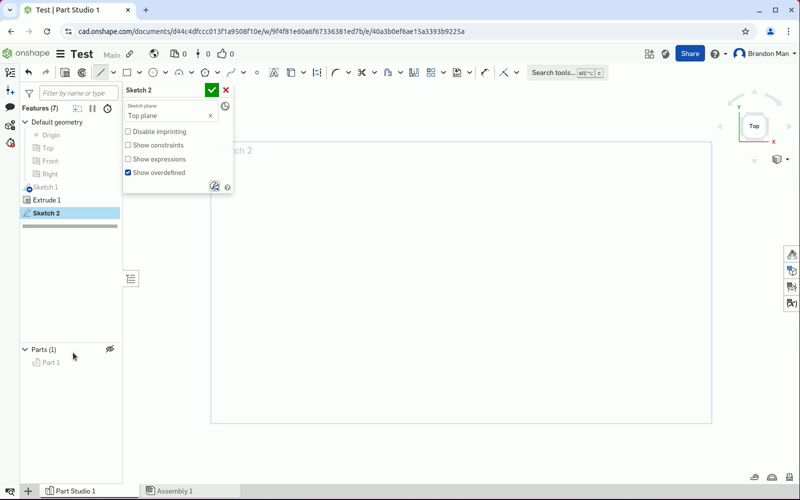
key_down(shift)
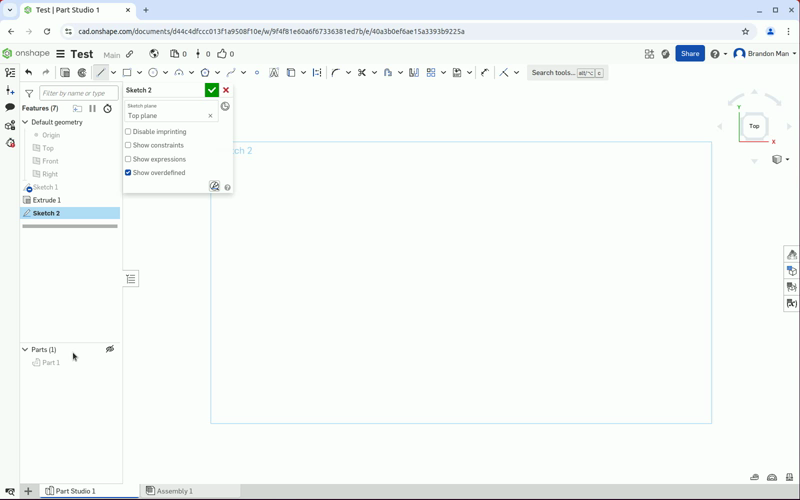
mouse_move(420, 328)
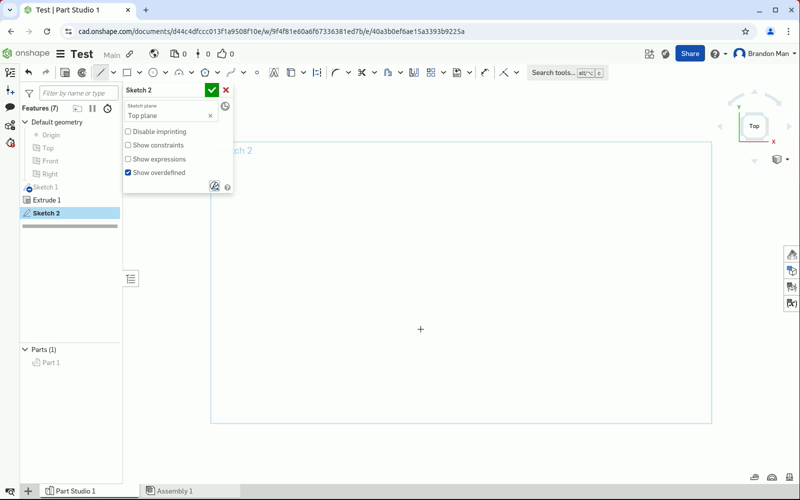
click(420, 328)
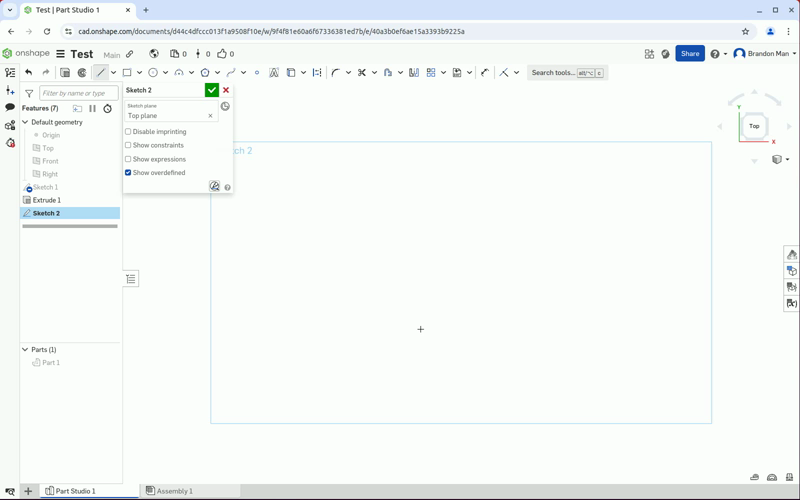
key_up(shift)
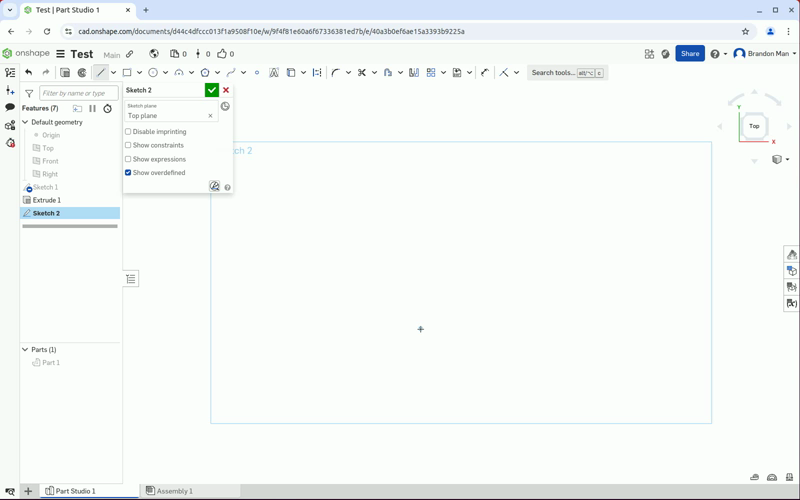
key_down(shift)
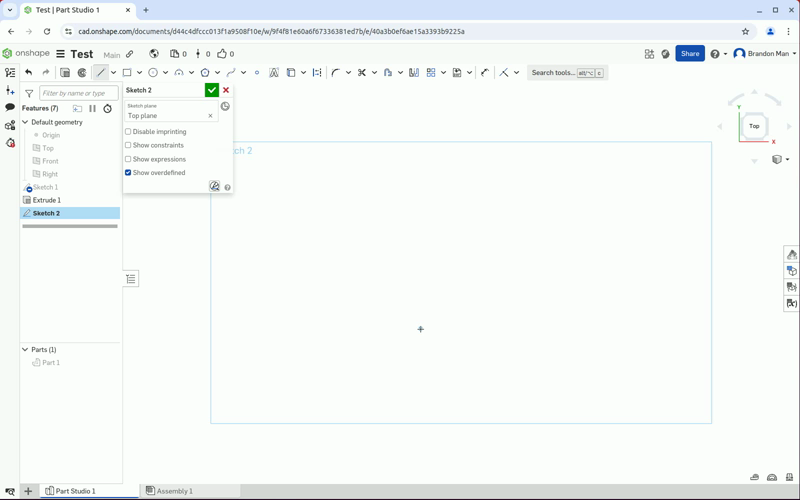
mouse_move(500, 328)
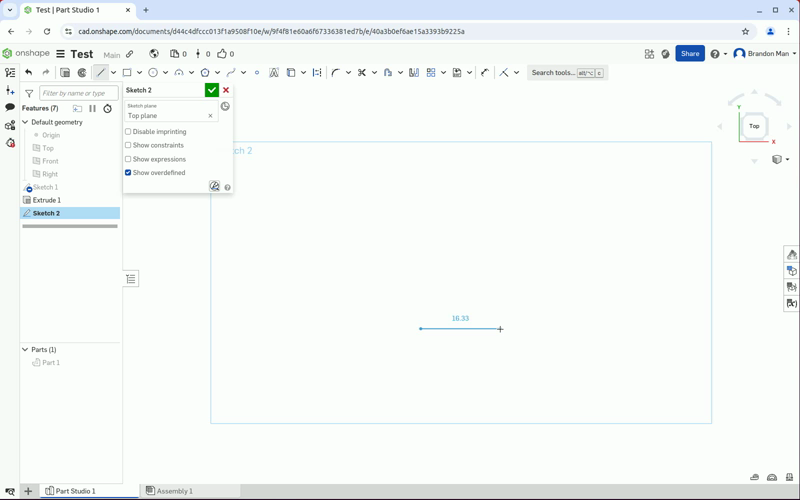
click(500, 328)
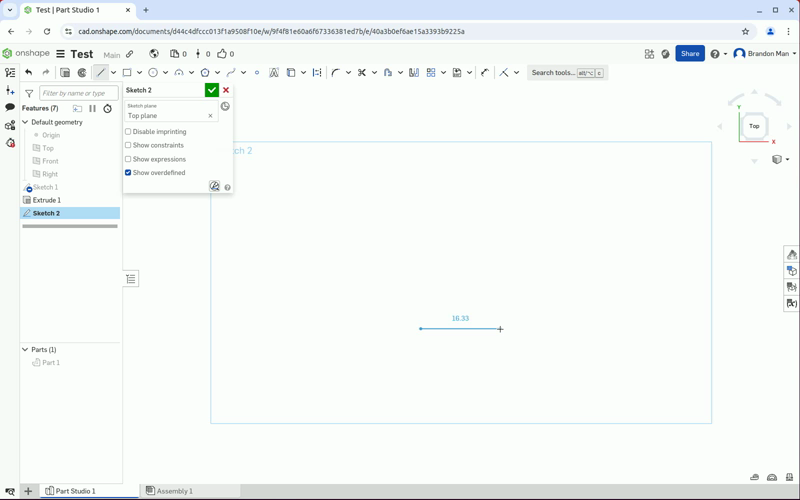
key_up(shift)
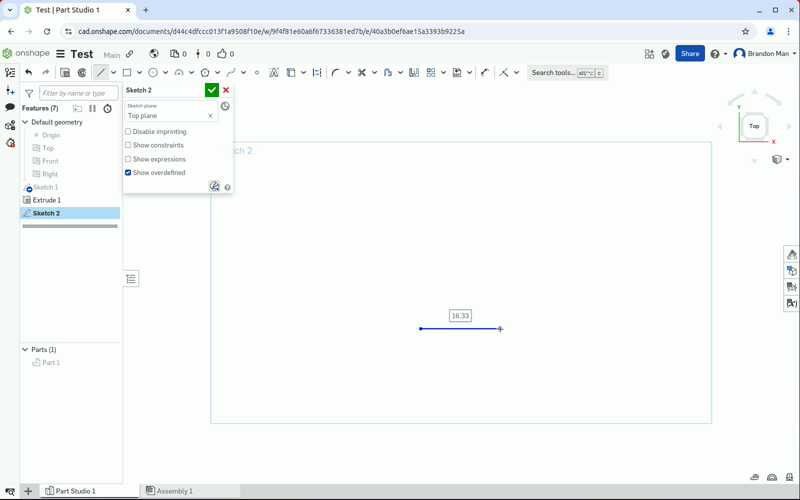
key_down(shift)
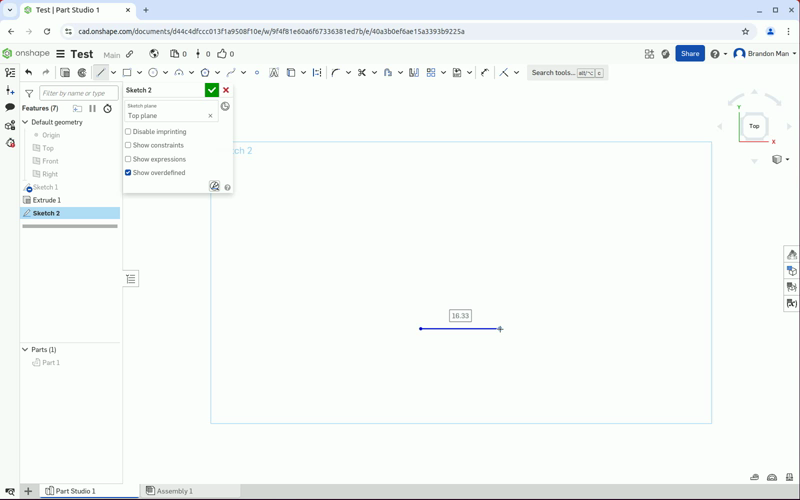
mouse_move(500, 235)
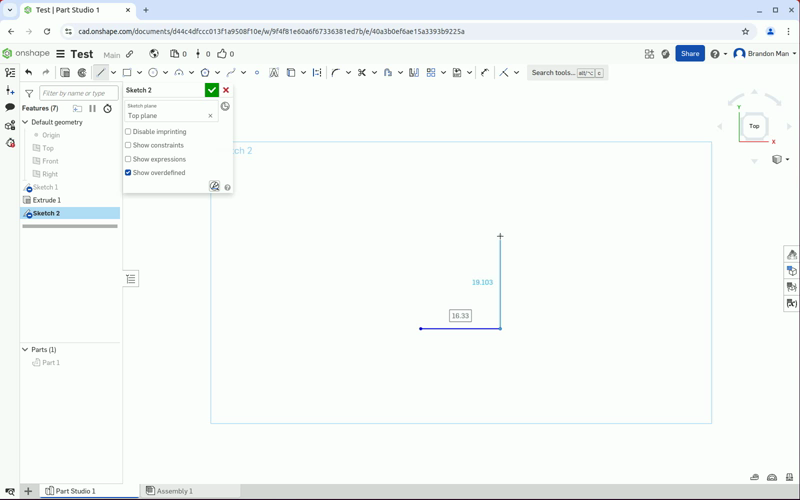
click(500, 235)
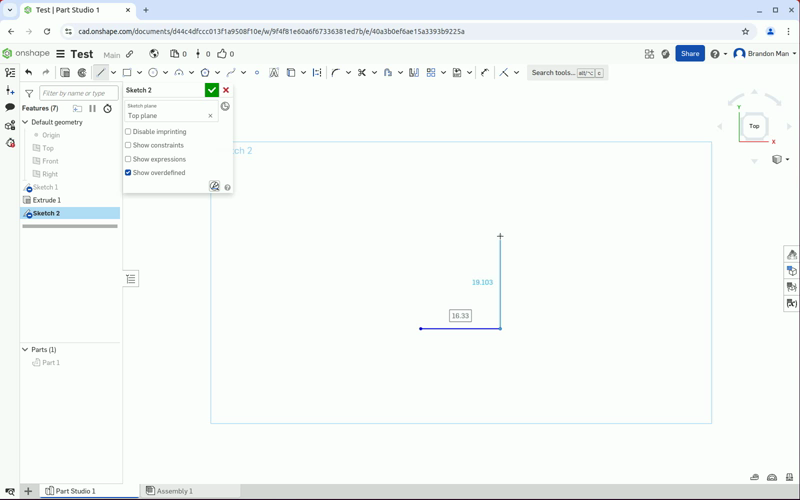
key_up(shift)
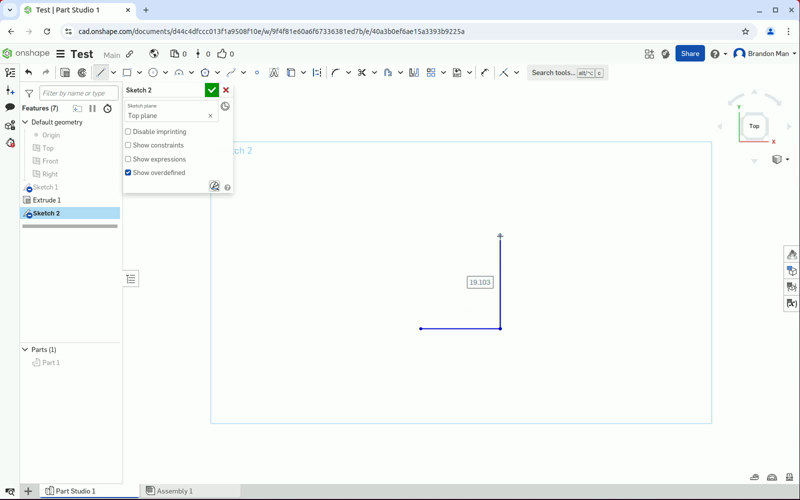
key_down(shift)
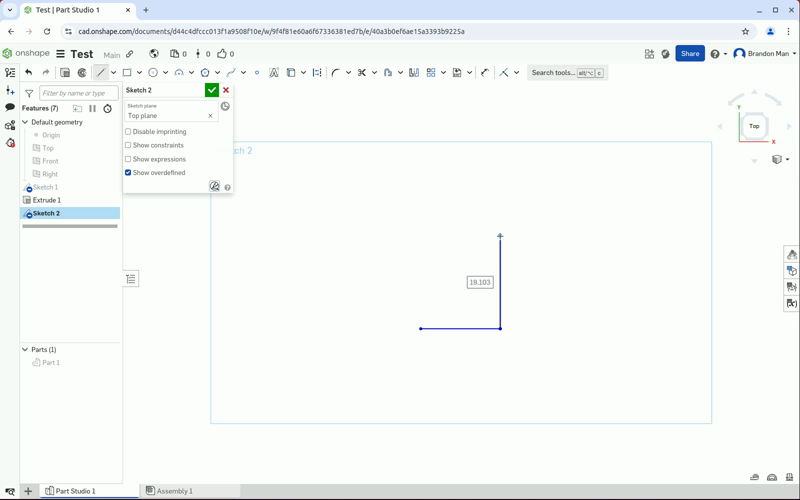
mouse_move(420, 235)
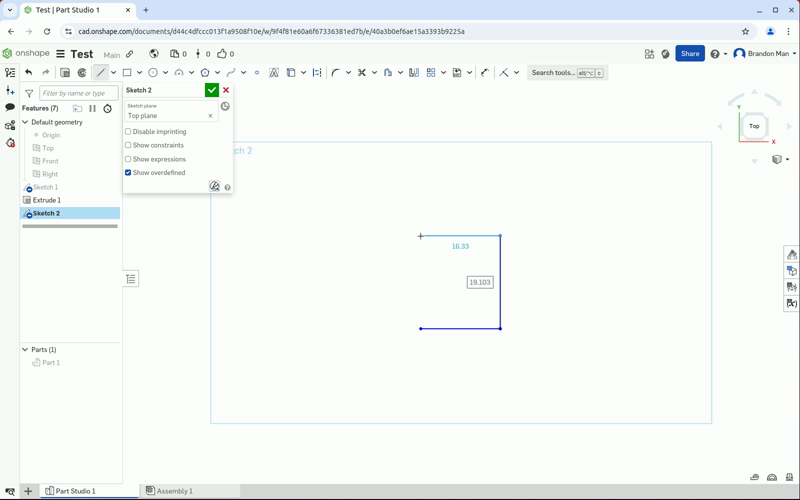
click(420, 235)
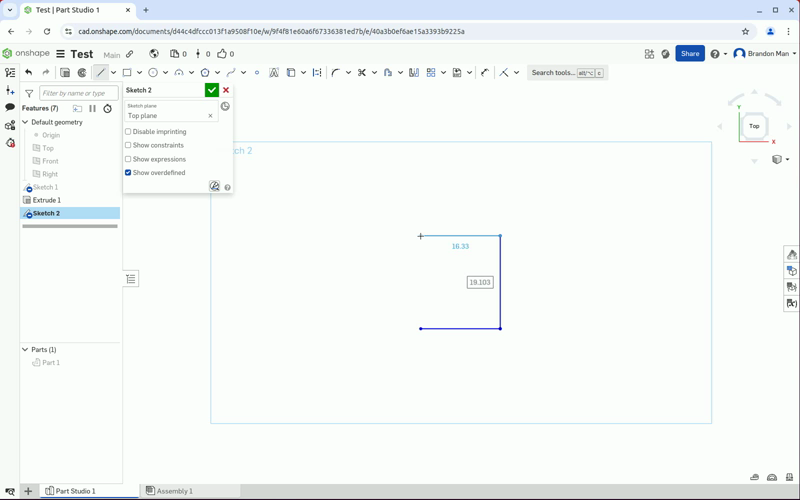
key_up(shift)
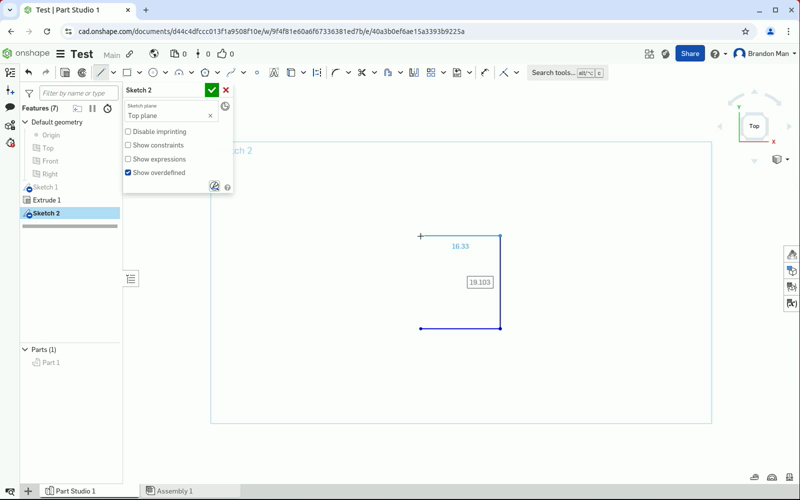
key_down(shift)
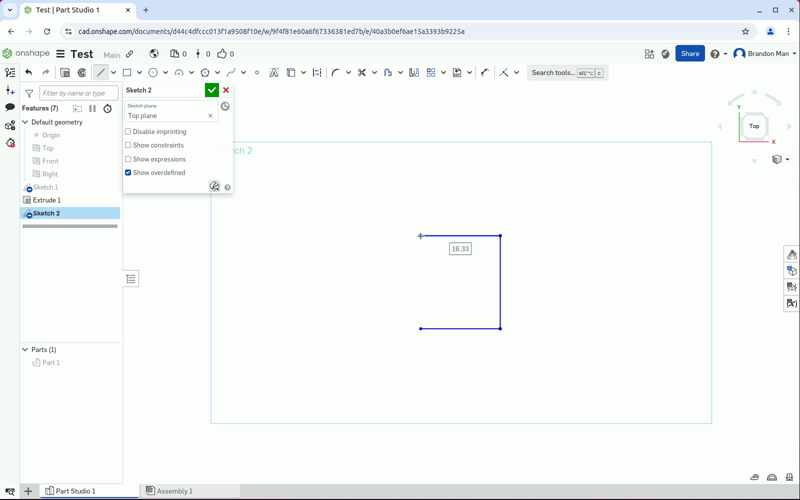
mouse_move(420, 328)
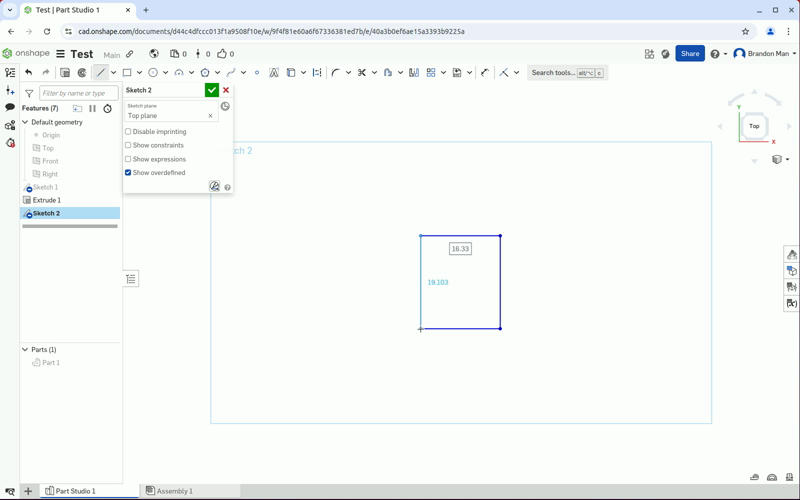
key_up(shift)
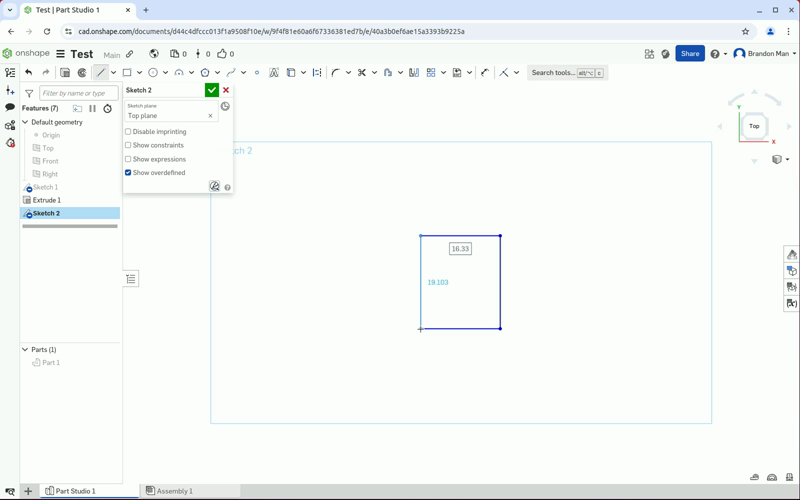
click(420, 328)
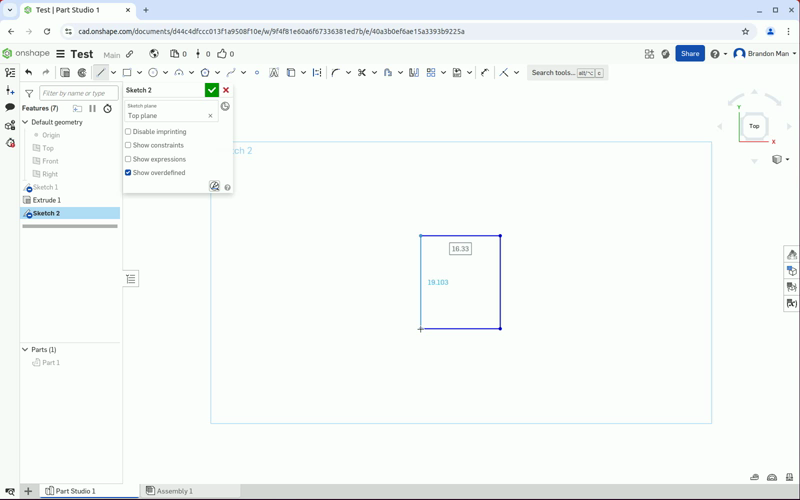
key(esc)
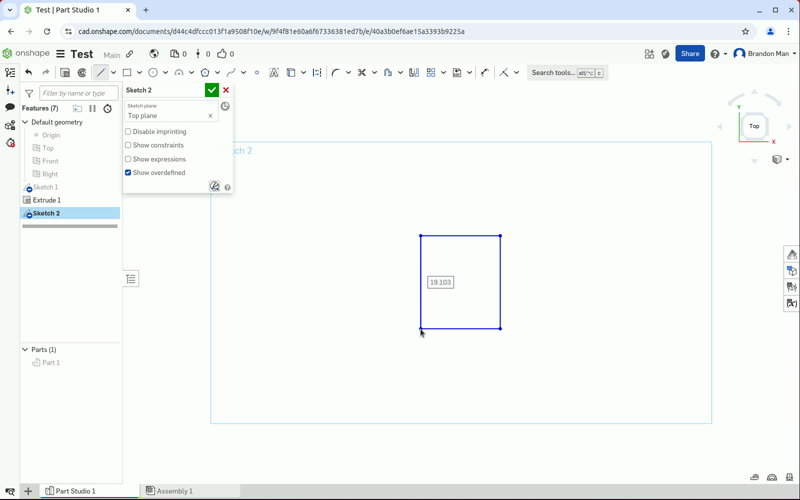
mouse_move(470, 316)
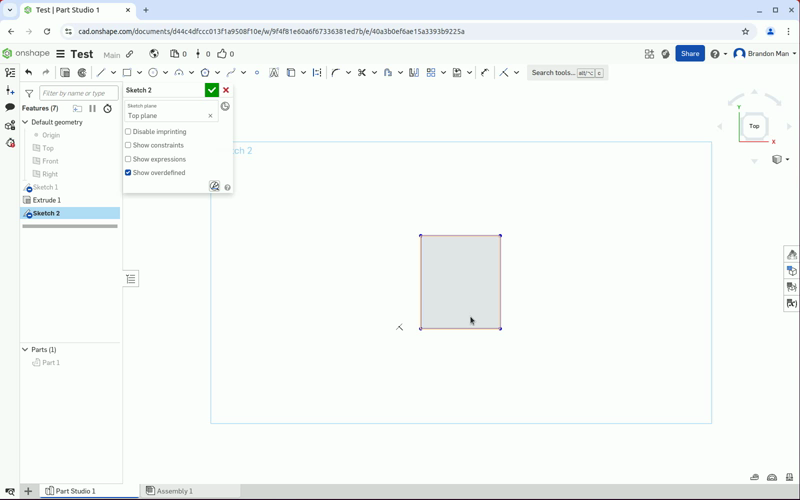
click(470, 316)
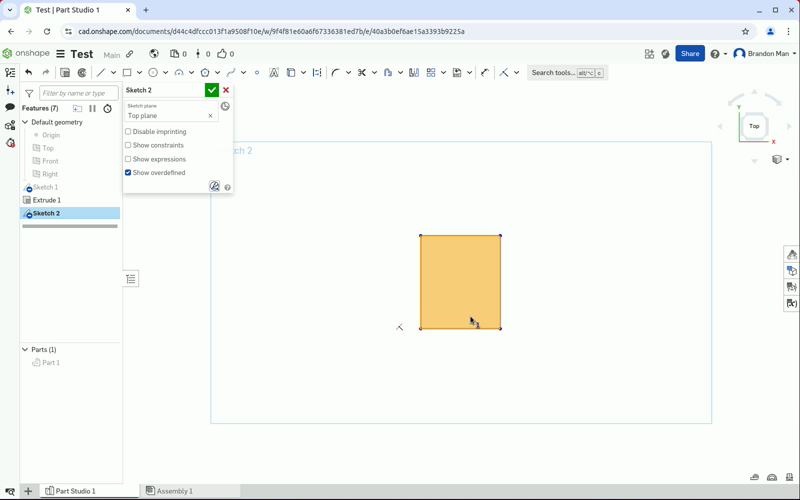
mouse_move(73, 352)
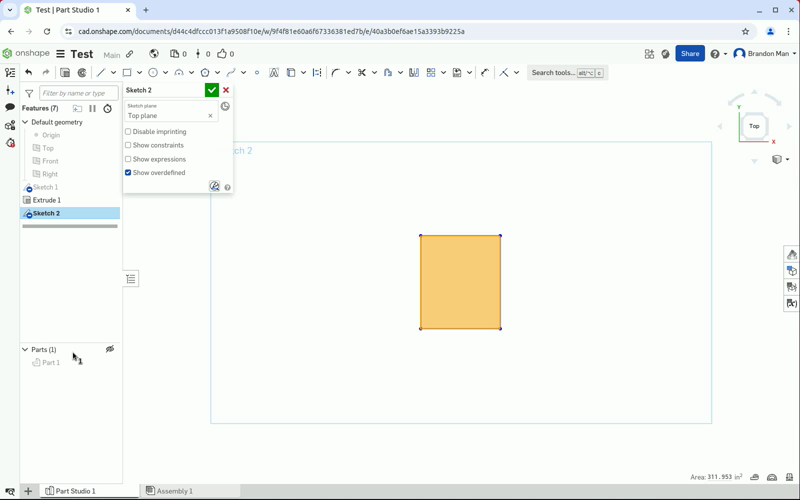
key(shift+y)
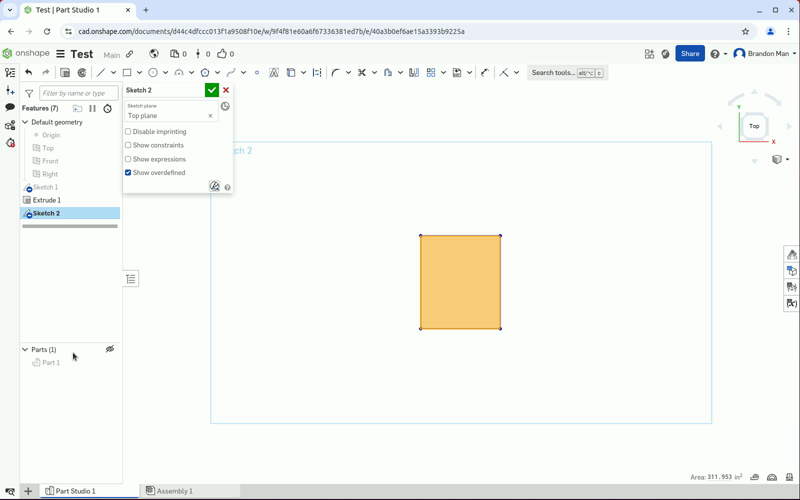
key(shift+e)
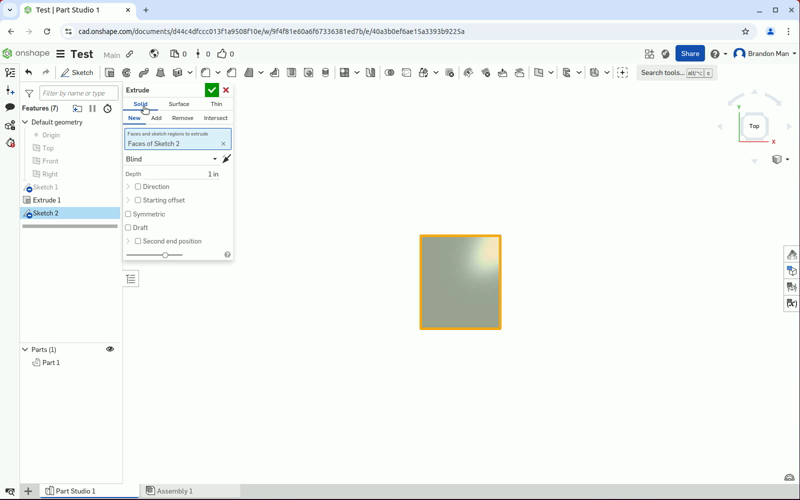
mouse_move(143, 106)
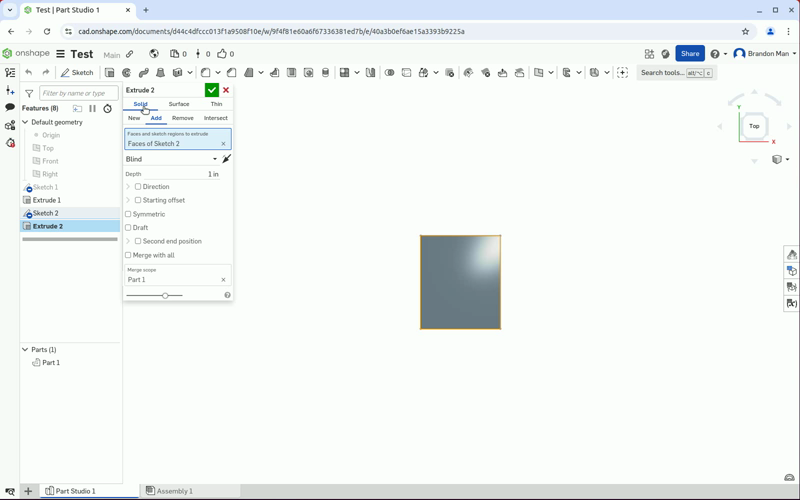
click(143, 106)
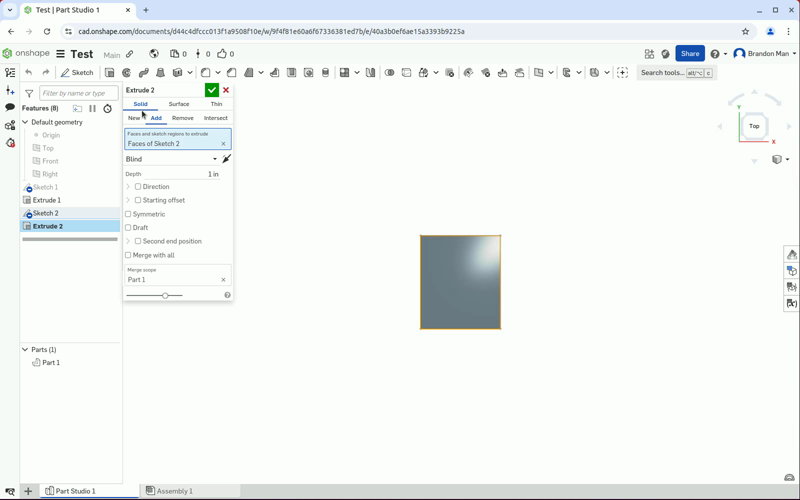
mouse_move(137, 120)
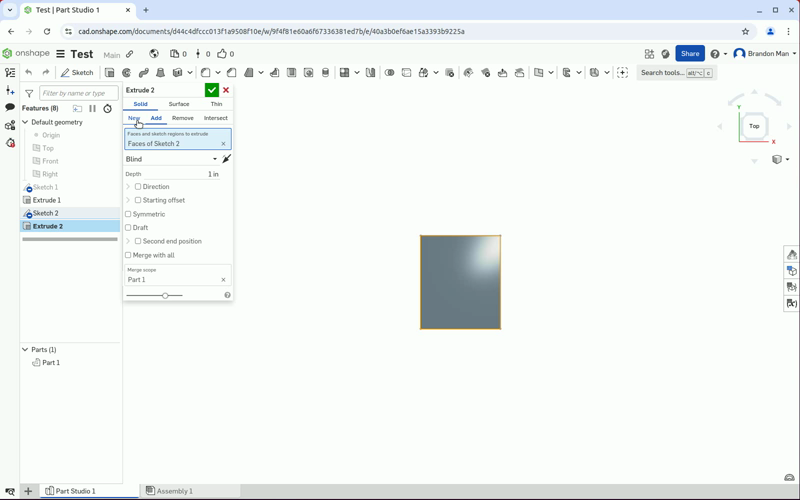
click(137, 120)
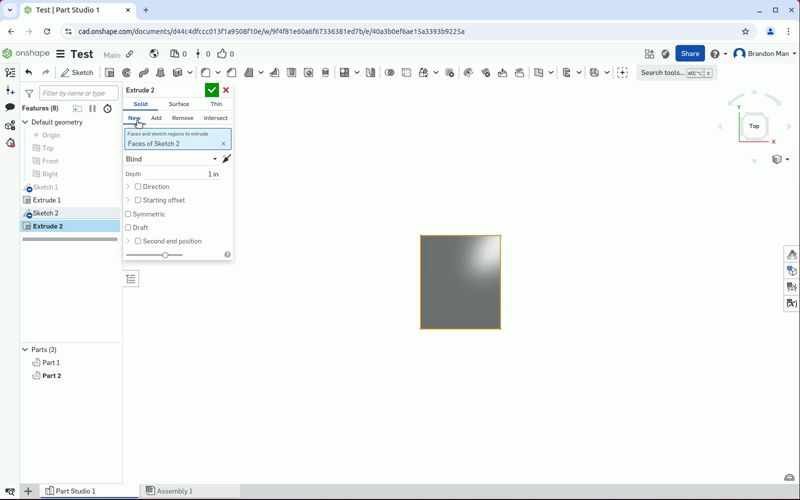
key(tab, 4)
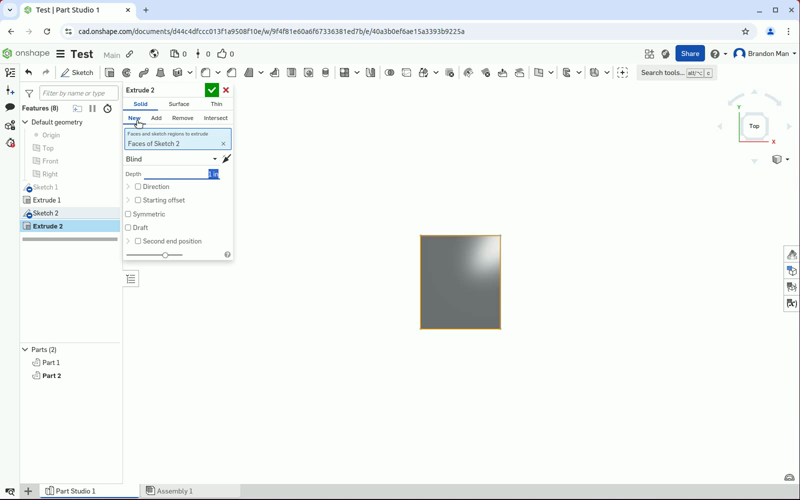
text(-23.108)
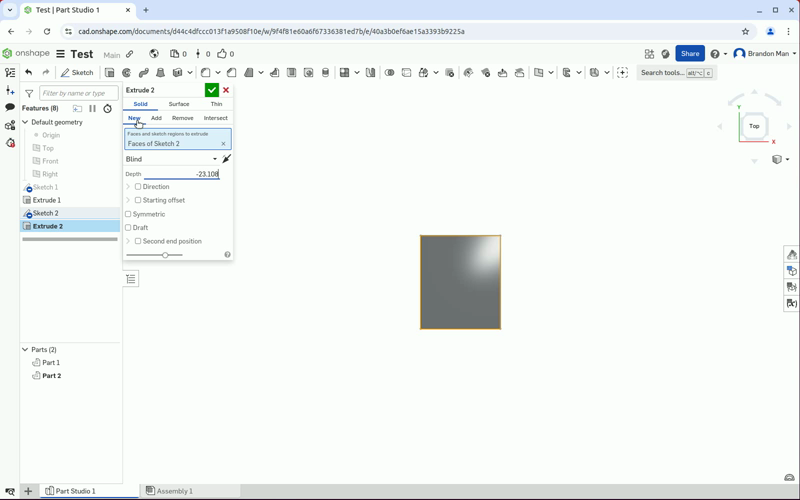
key(enter)
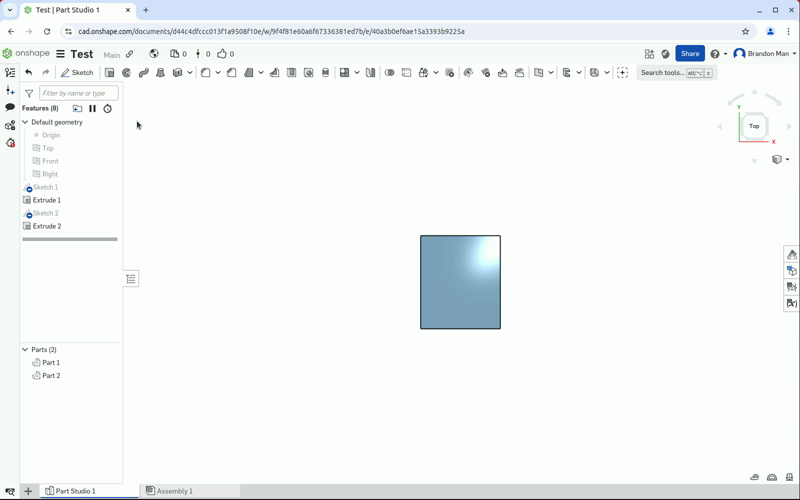
key(shift+h)
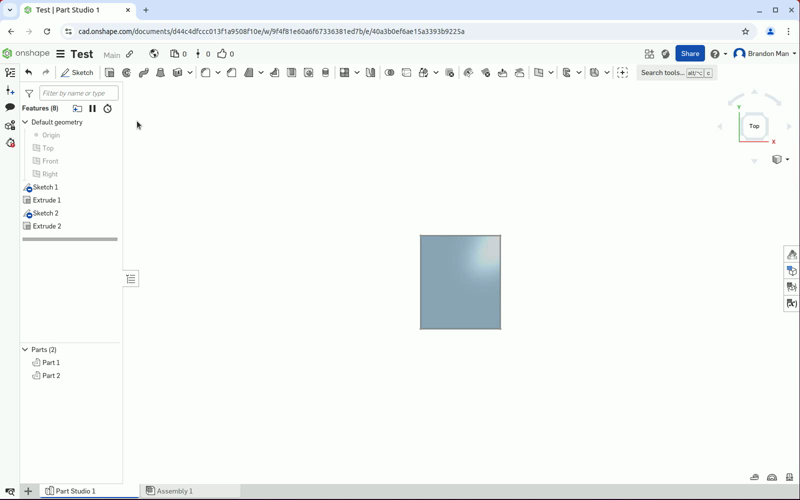
key(shift+h)
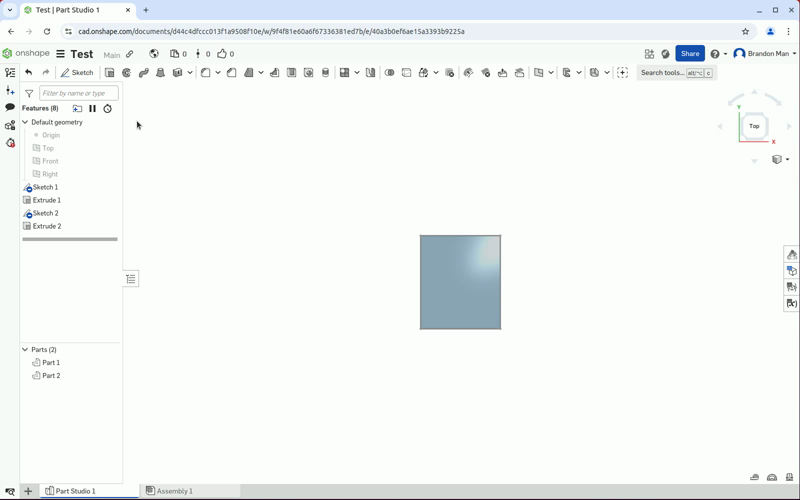
key(shift+7)
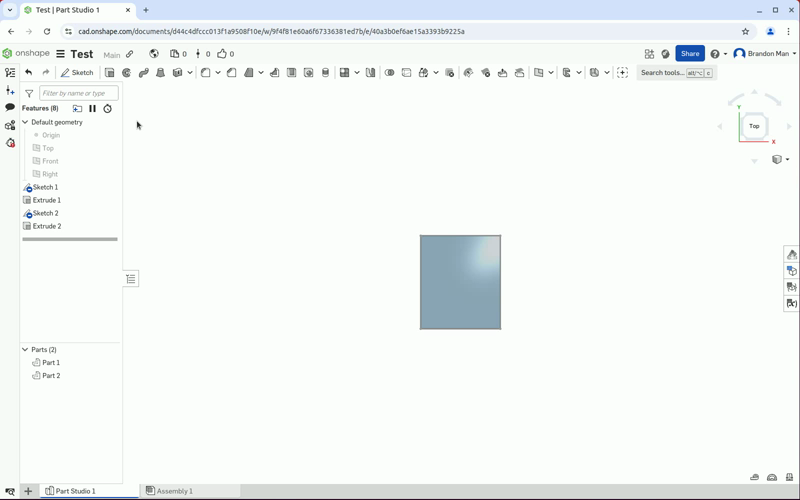
key(up, 3)
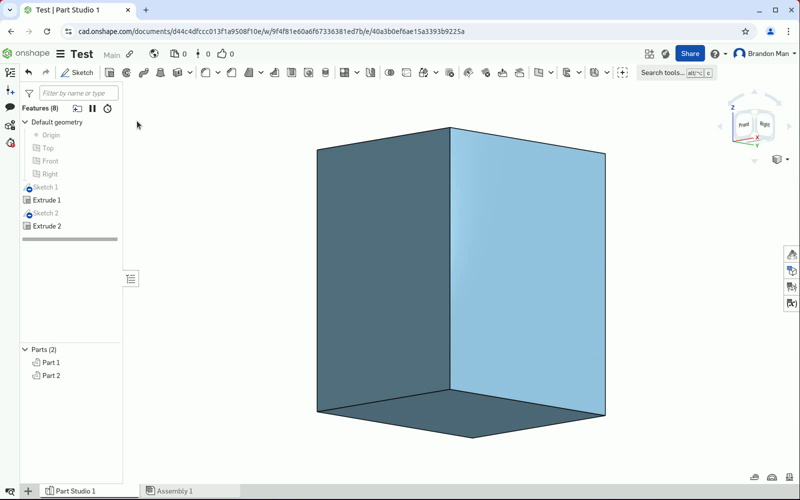
key(left, 3)
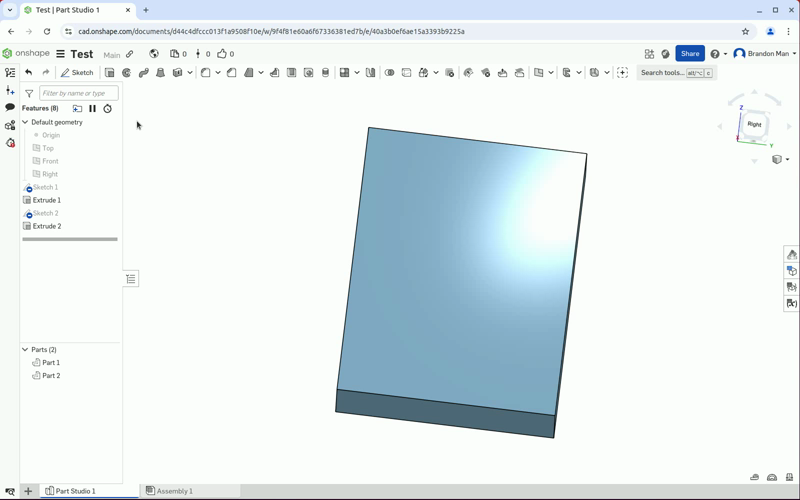
key(right, 3)
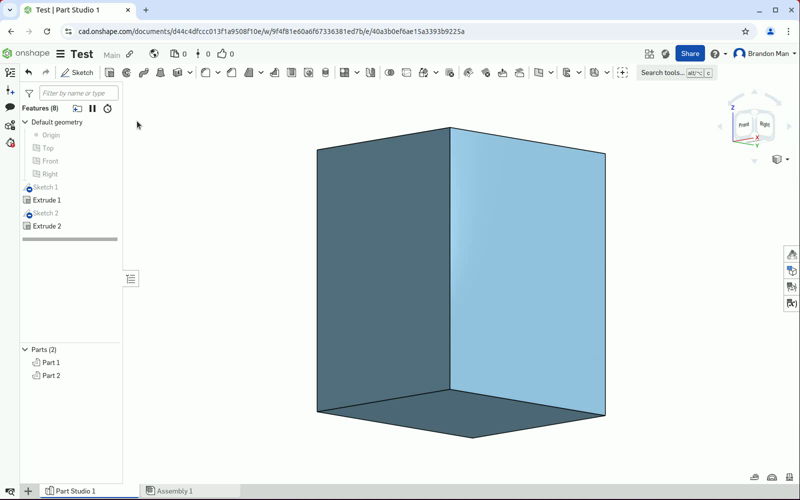
key(down, 3)
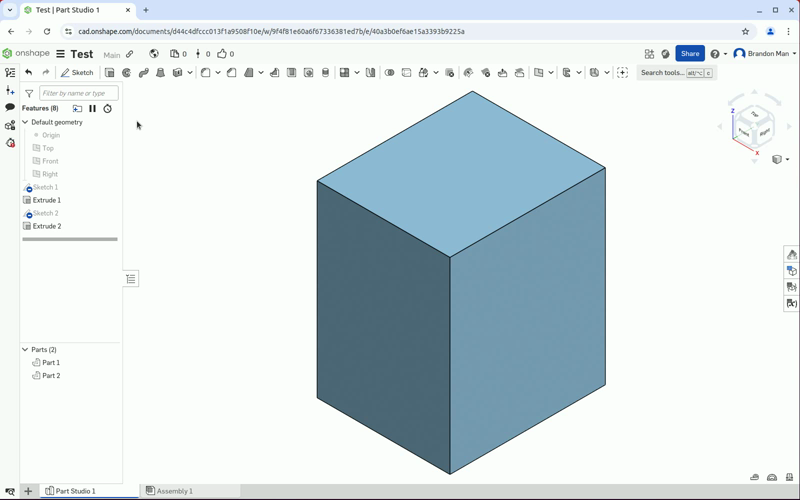
mouse_move(73, 189)
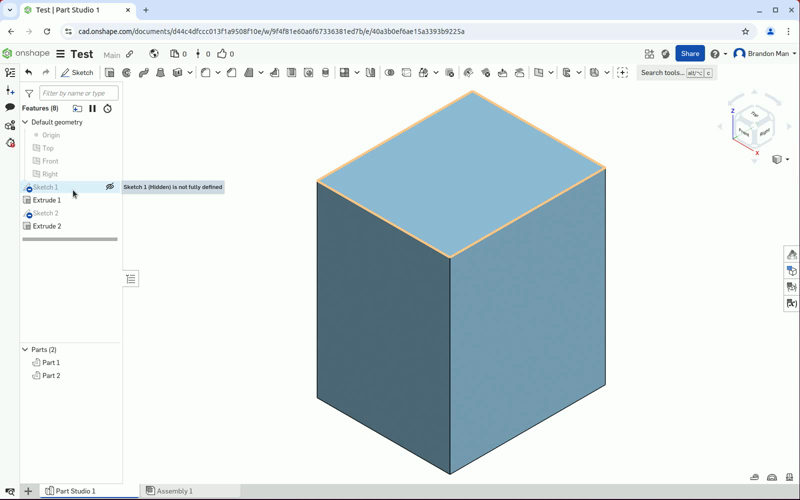
click(73, 189)